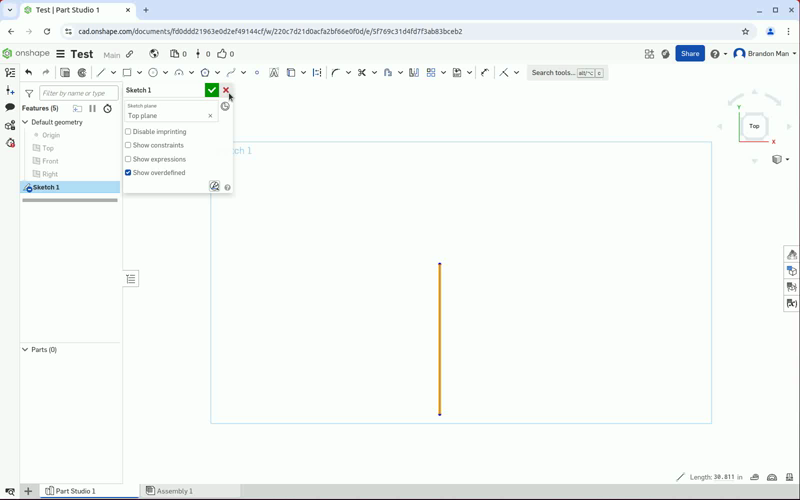
key(shift+h)
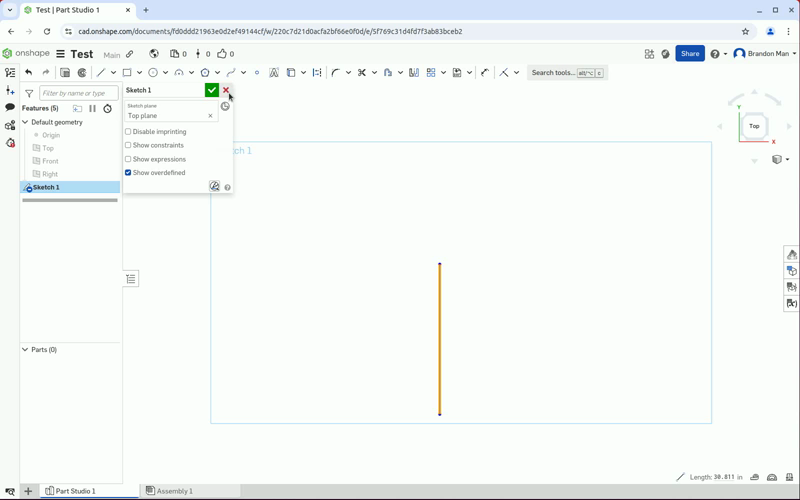
key(shift+s)
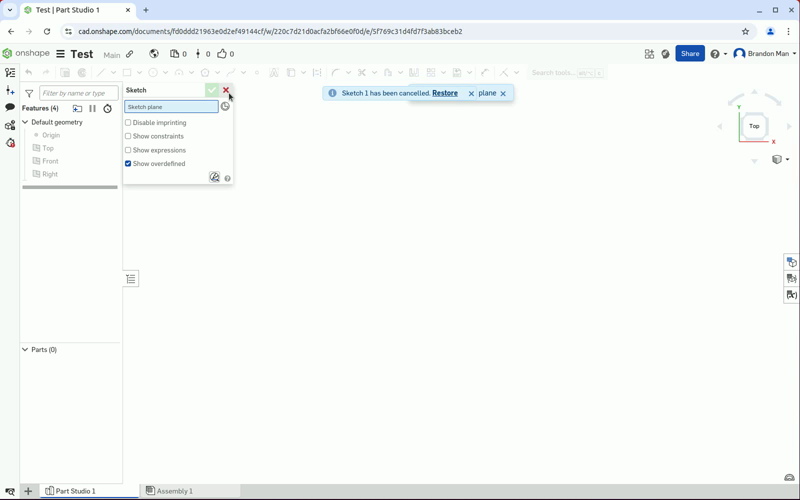
mouse_move(73, 150)
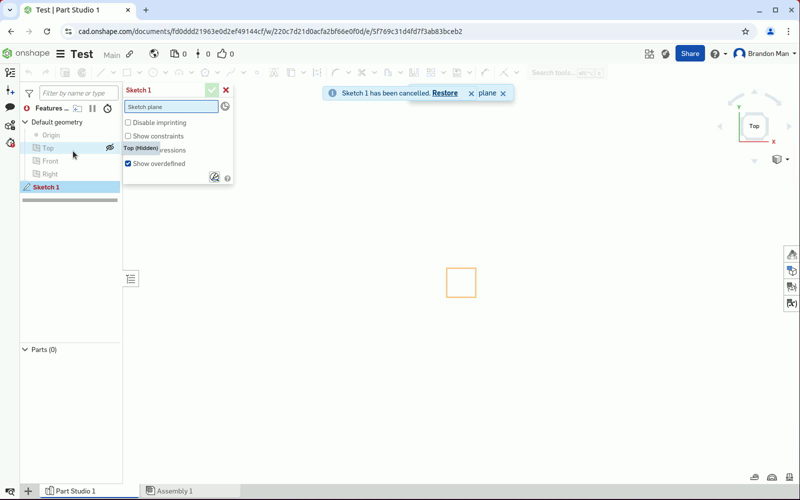
click(73, 150)
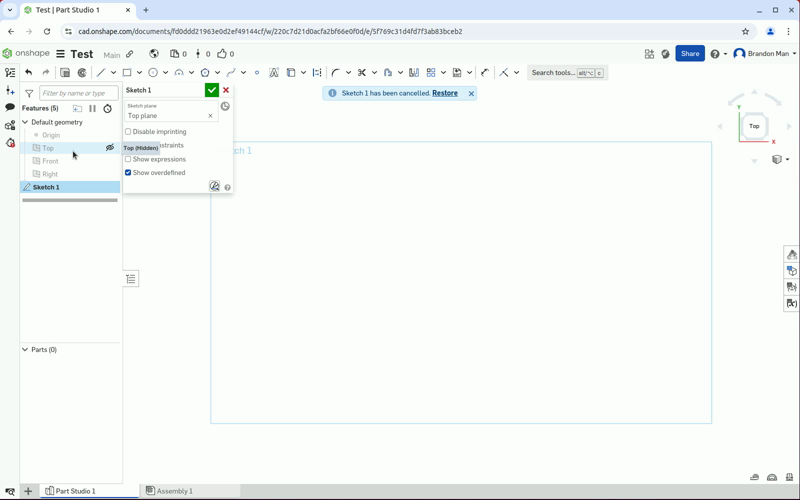
mouse_move(73, 352)
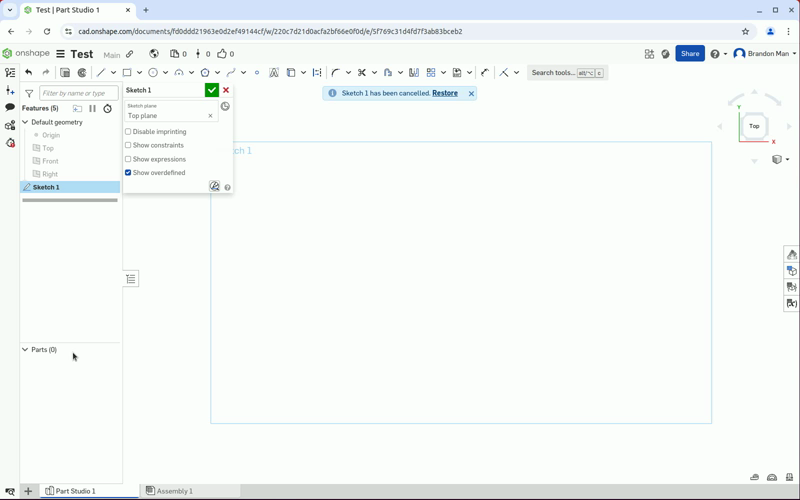
key(y)
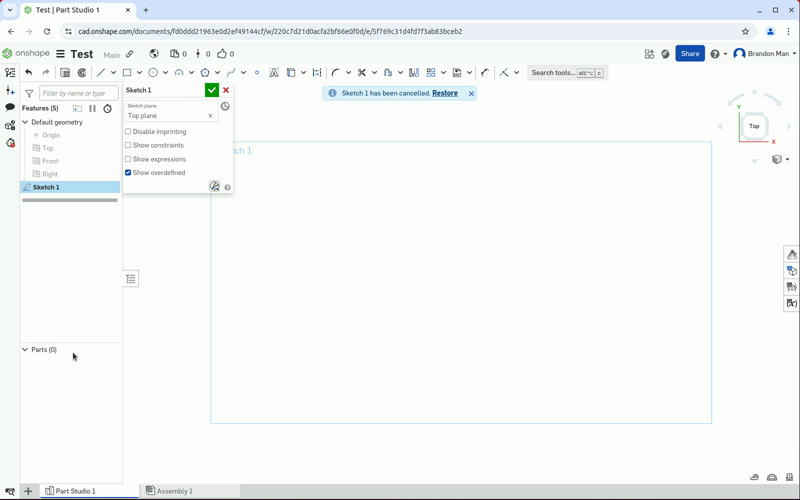
key(l)
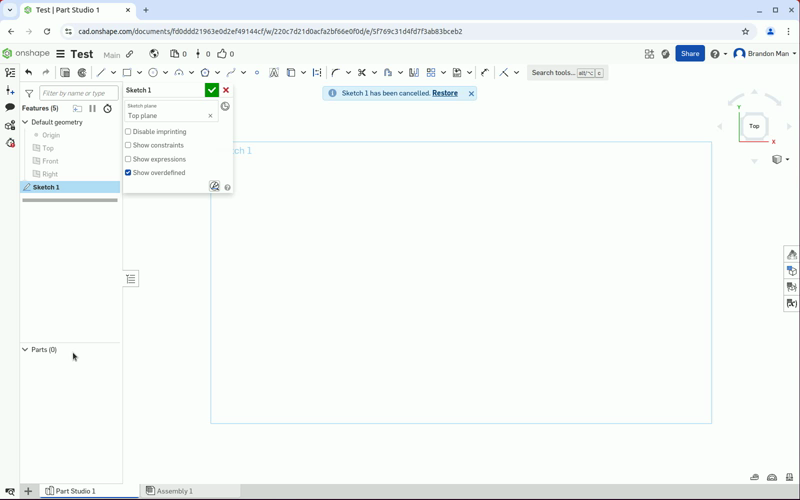
key_down(shift)
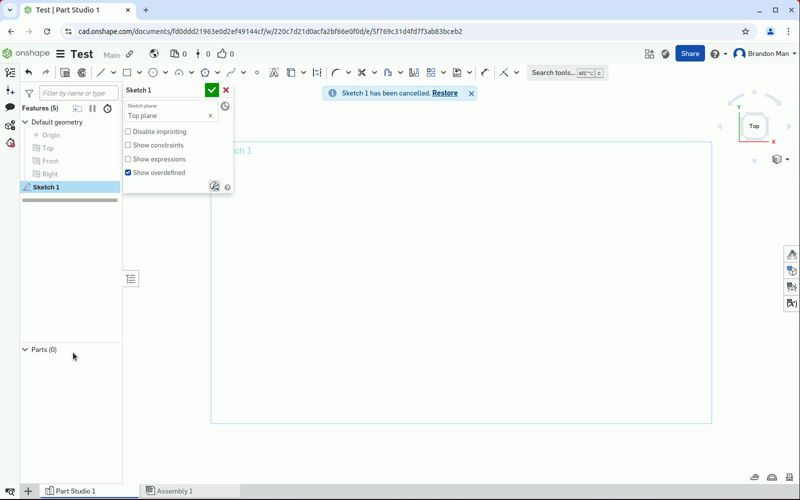
mouse_move(404, 395)
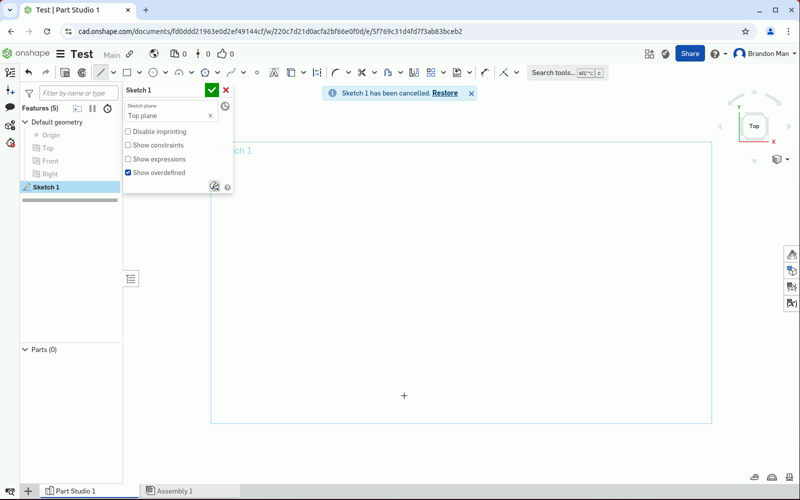
click(404, 395)
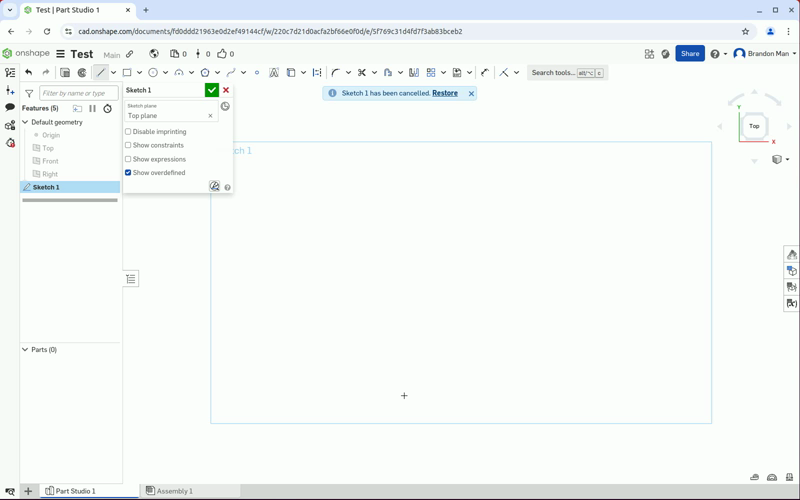
key_up(shift)
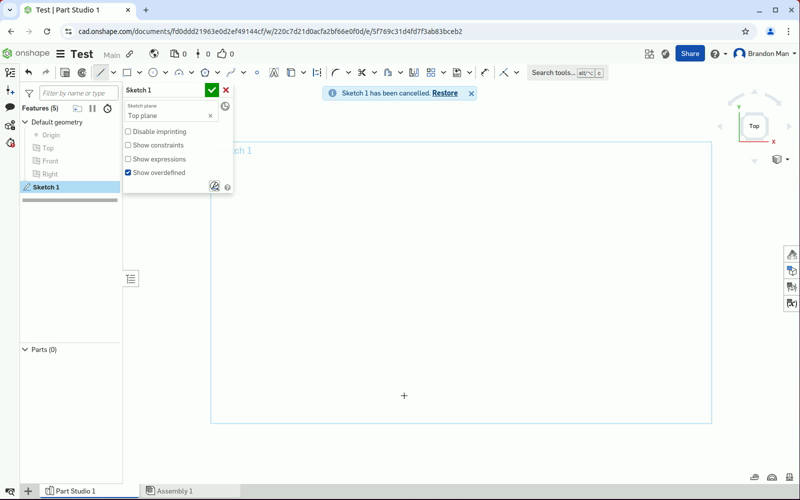
key_down(shift)
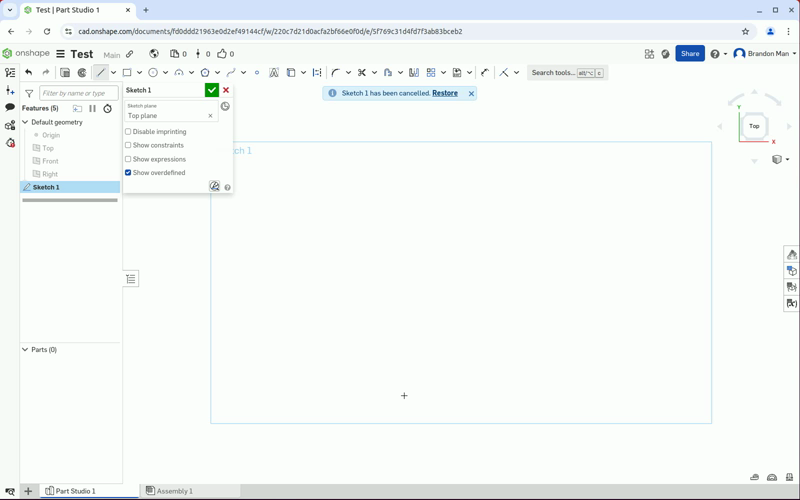
mouse_move(517, 395)
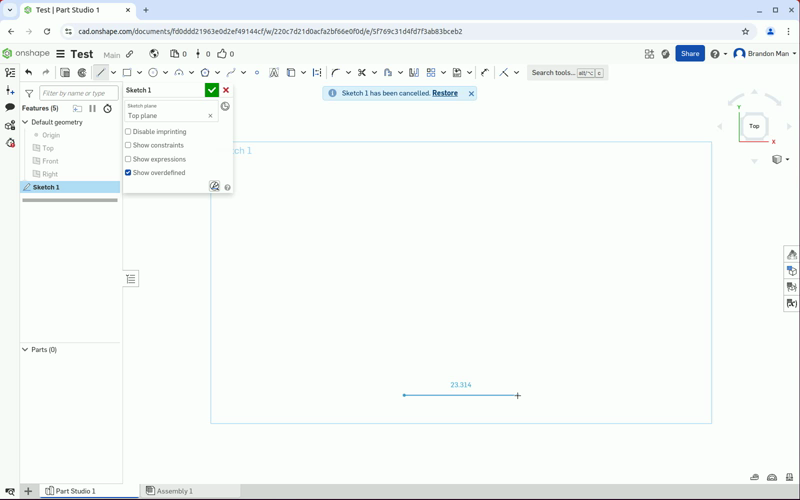
click(517, 395)
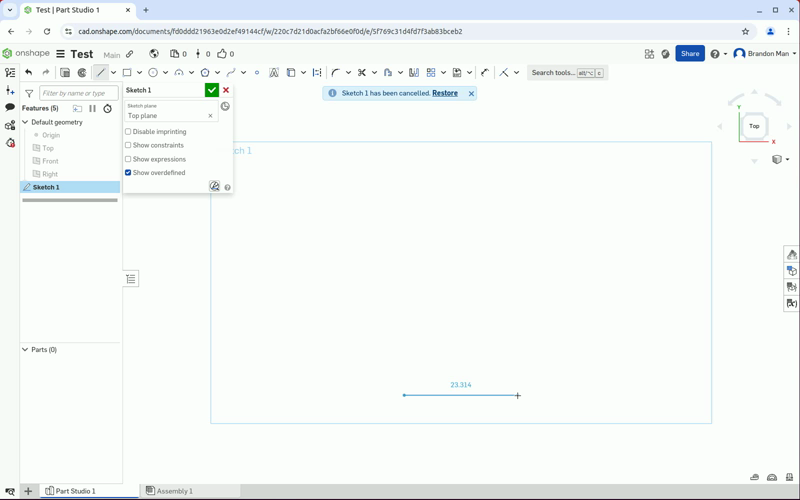
key_up(shift)
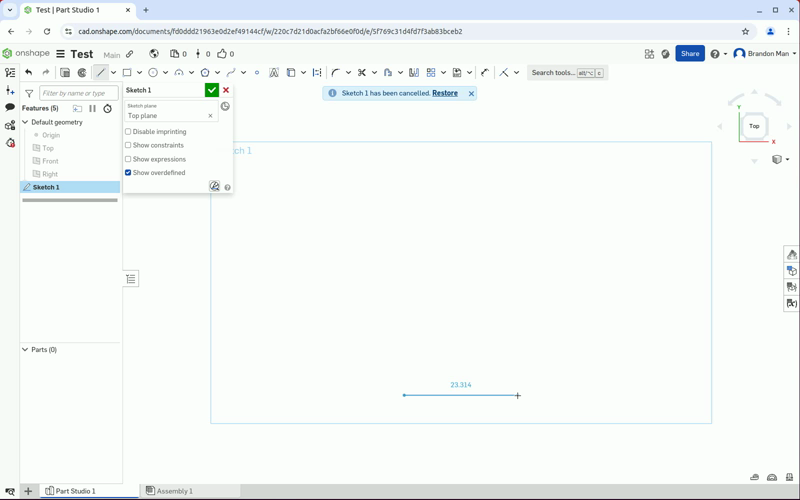
key_down(shift)
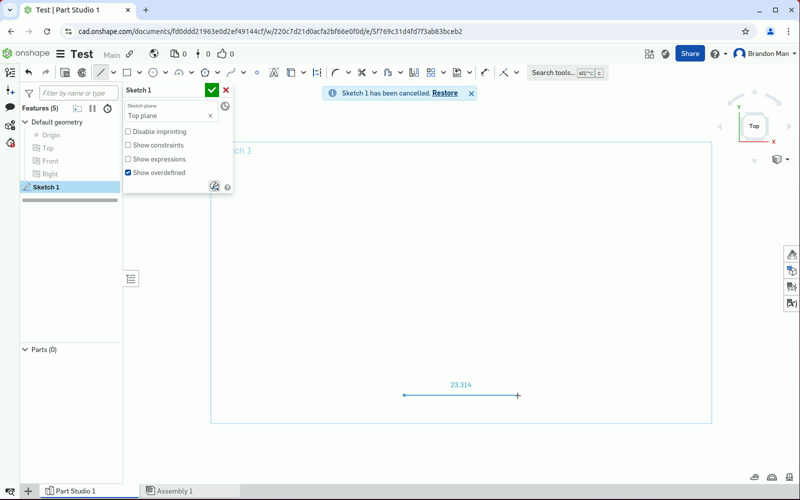
mouse_move(517, 171)
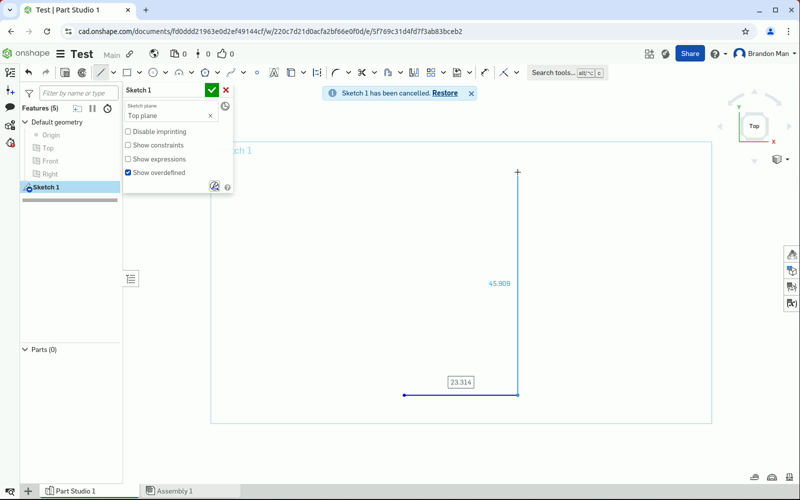
click(517, 171)
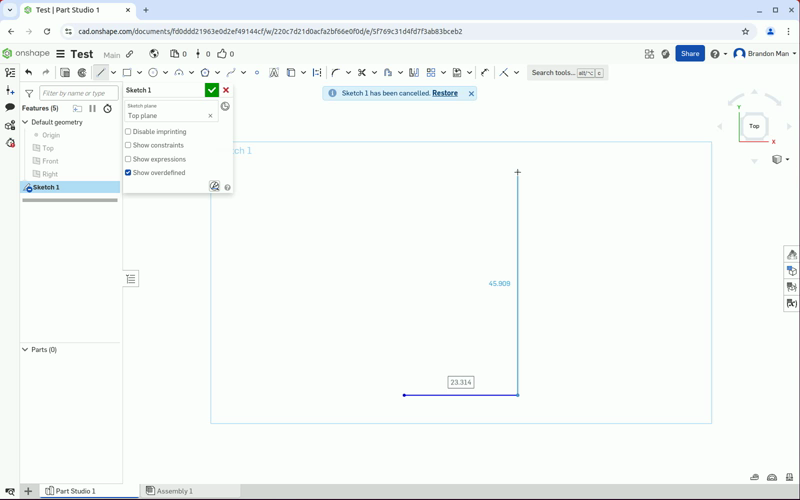
key_up(shift)
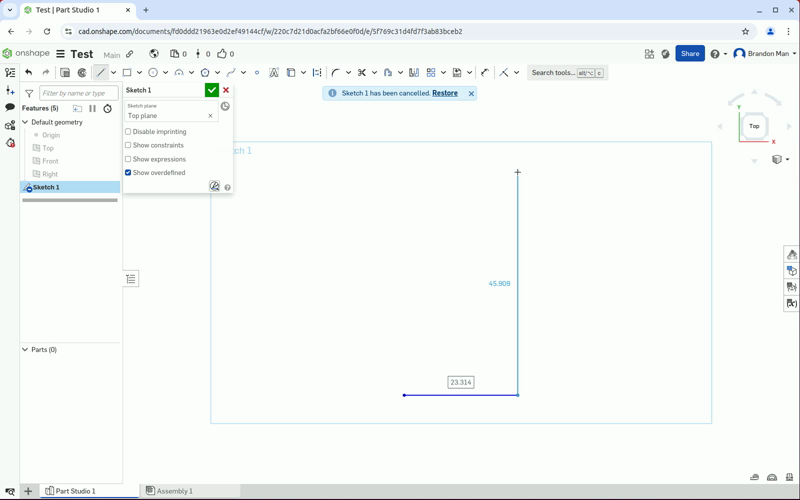
key_down(shift)
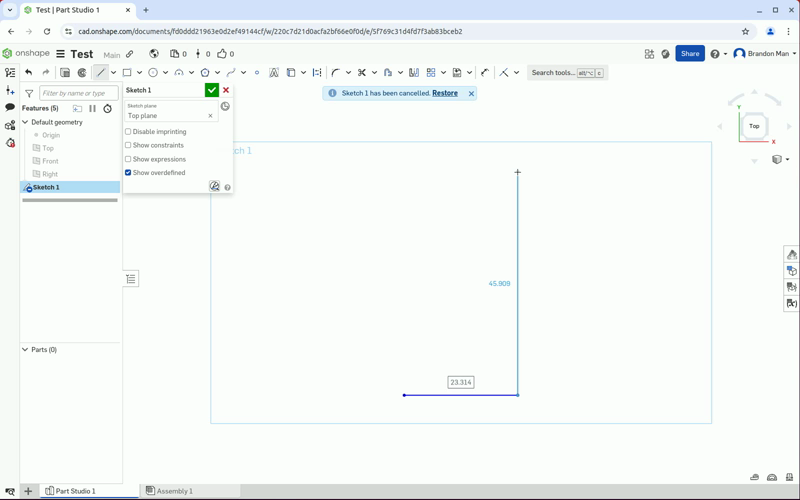
mouse_move(404, 171)
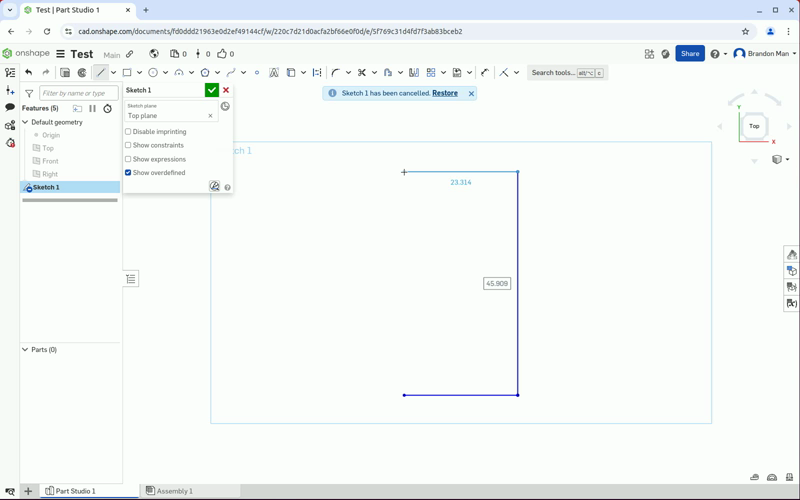
click(404, 171)
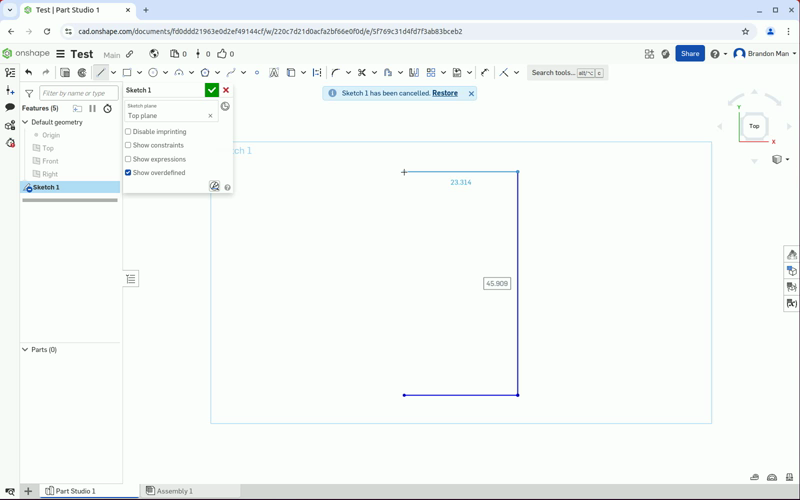
key_up(shift)
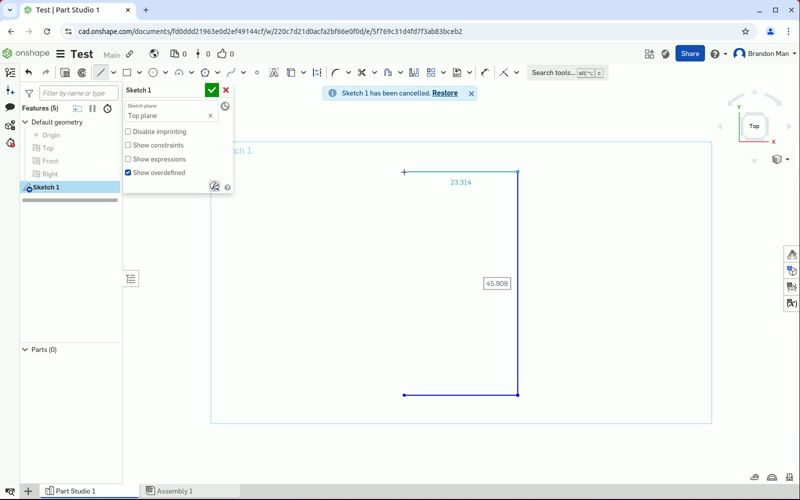
key_down(shift)
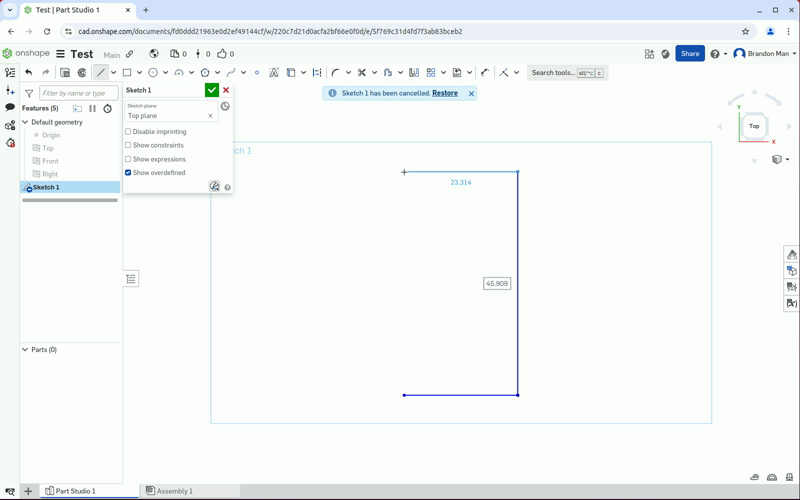
mouse_move(404, 395)
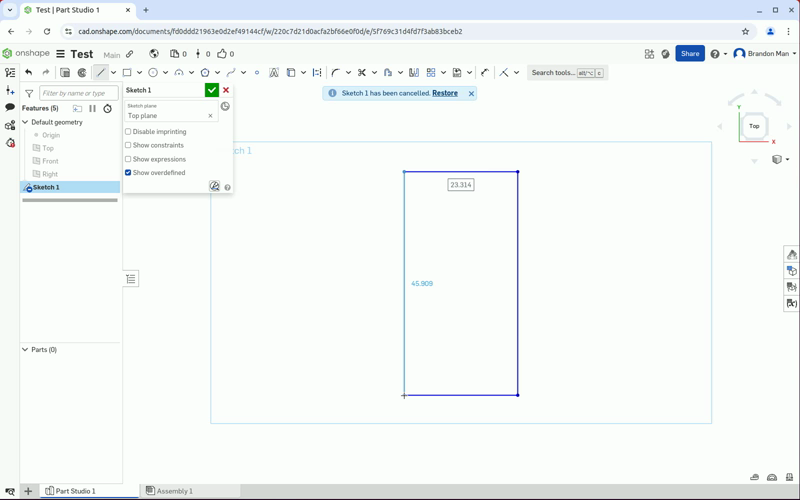
key_up(shift)
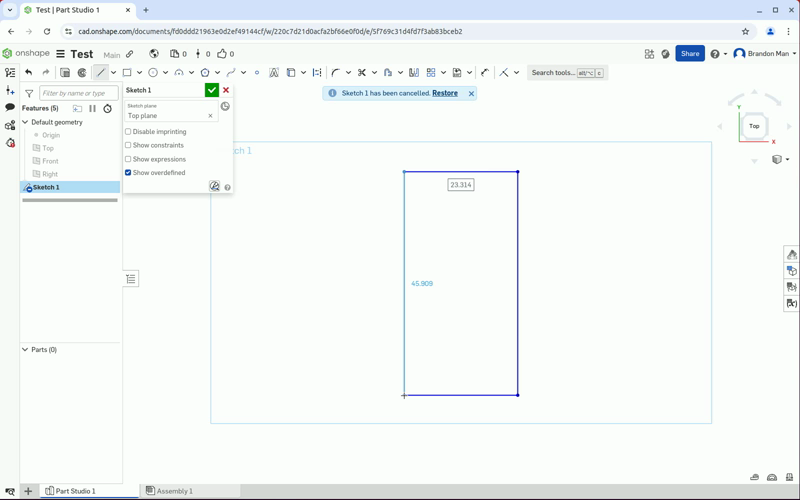
click(404, 395)
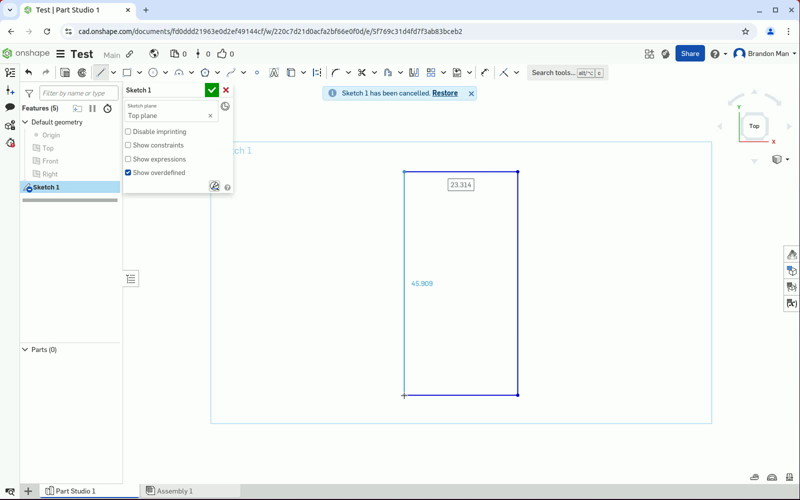
key(esc)
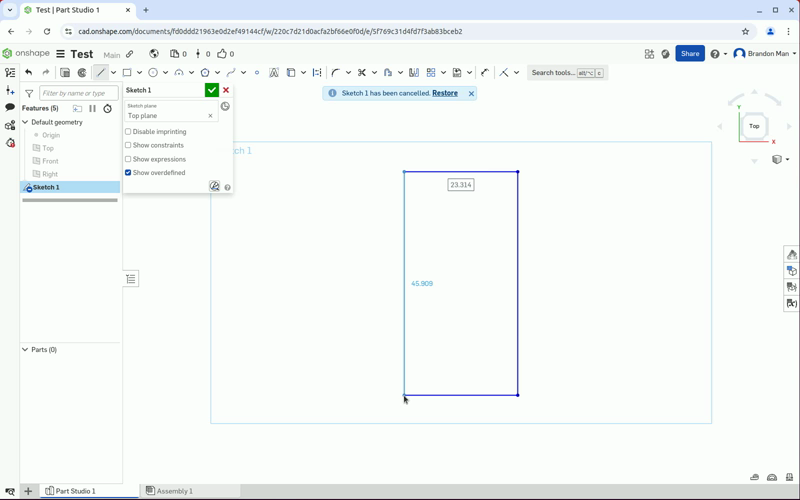
mouse_move(451, 192)
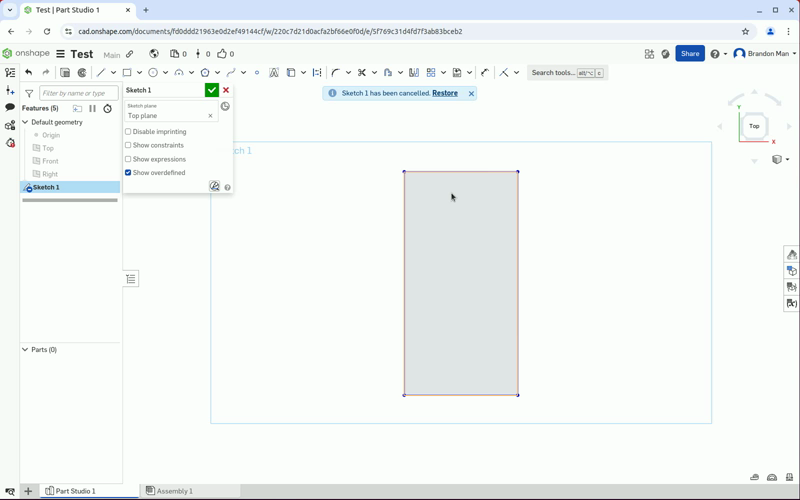
click(451, 192)
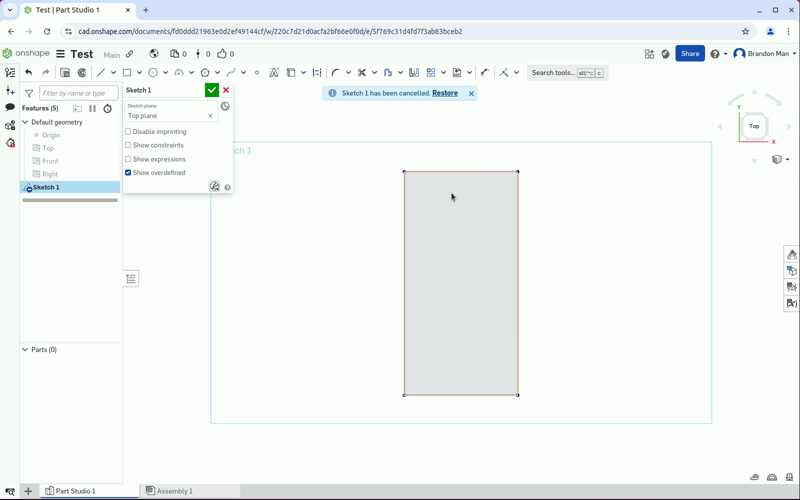
mouse_move(73, 352)
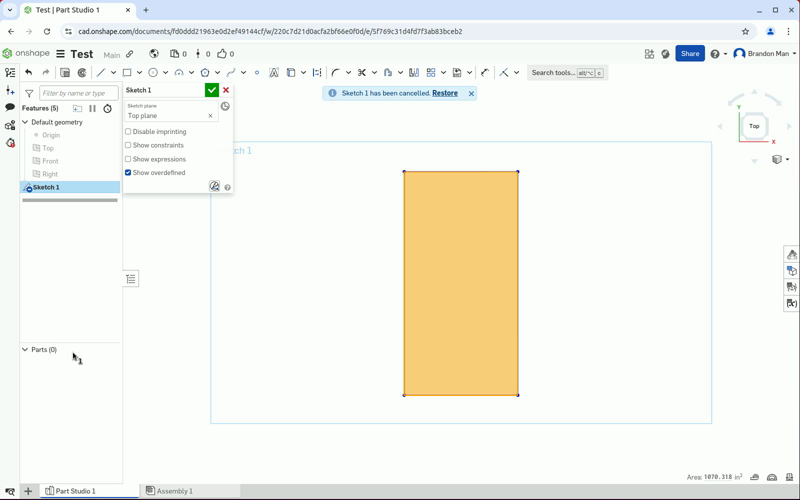
key(shift+y)
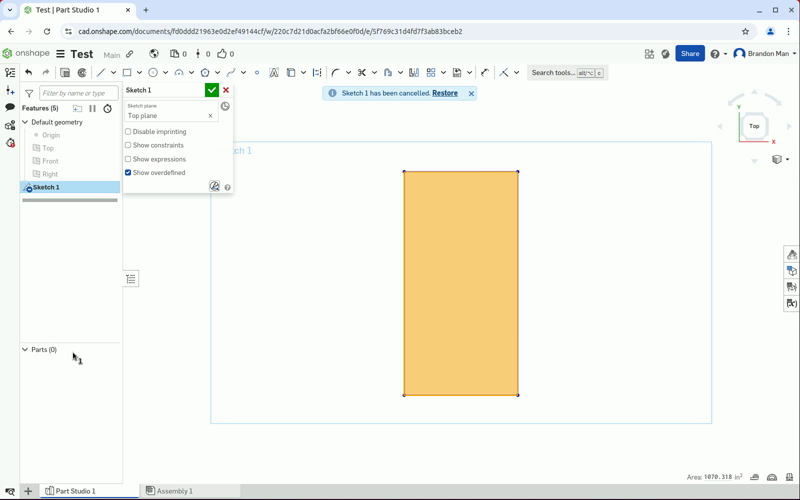
key(shift+e)
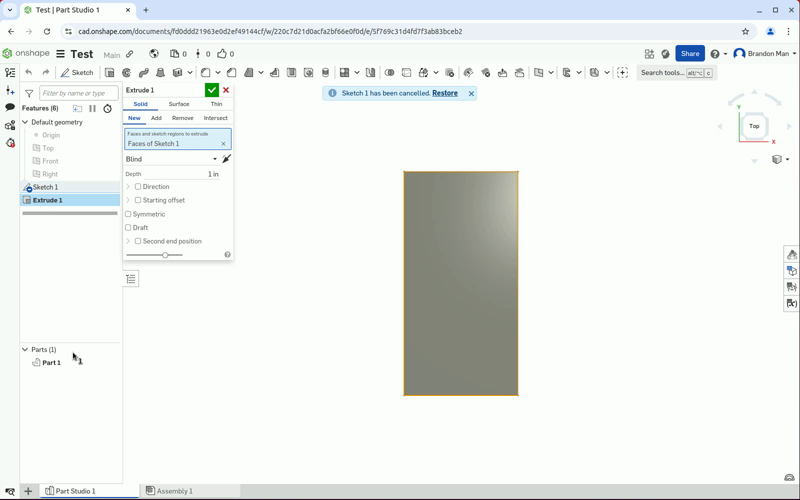
mouse_move(143, 106)
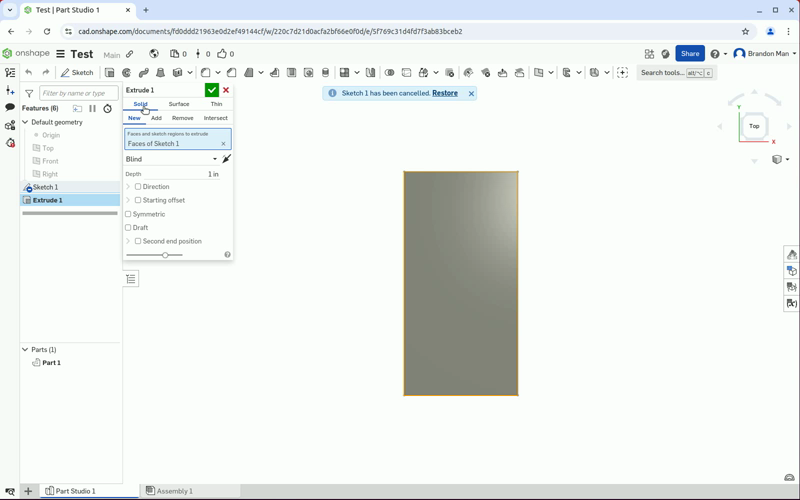
click(143, 106)
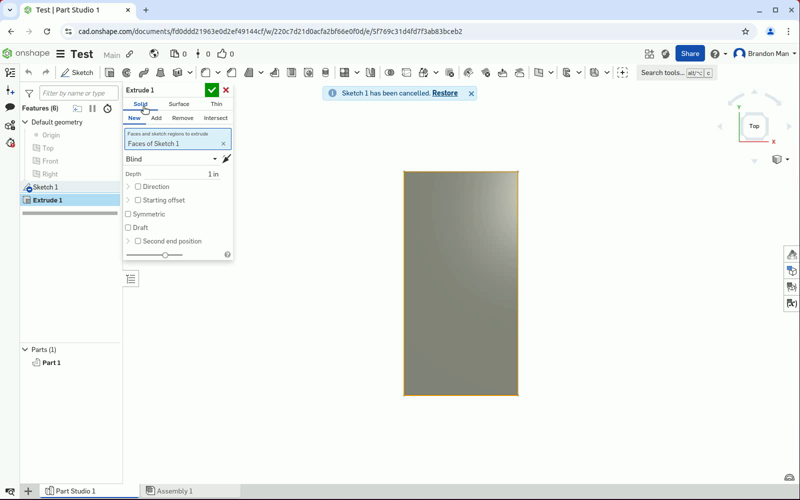
mouse_move(137, 120)
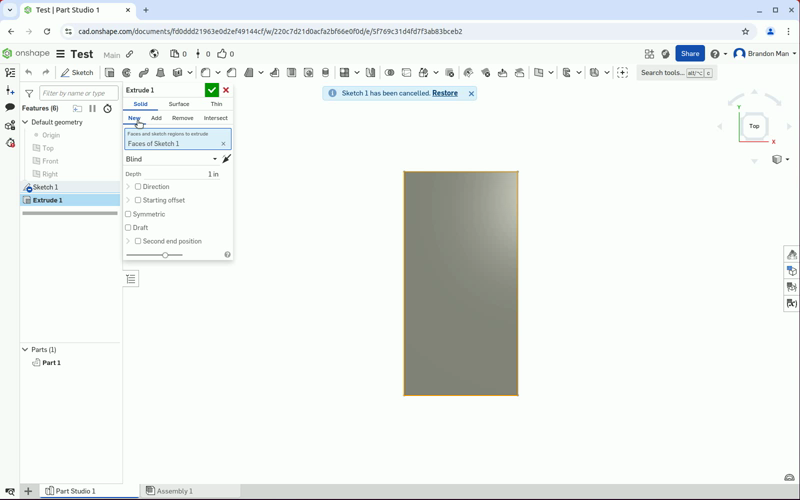
click(137, 120)
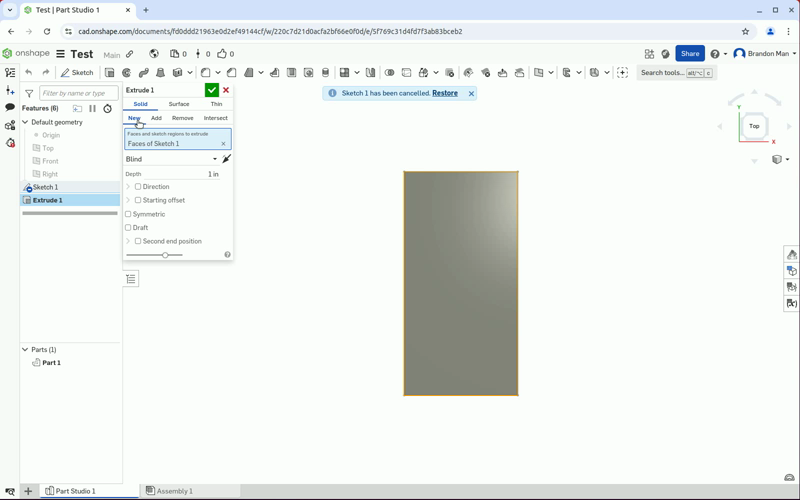
key(tab, 4)
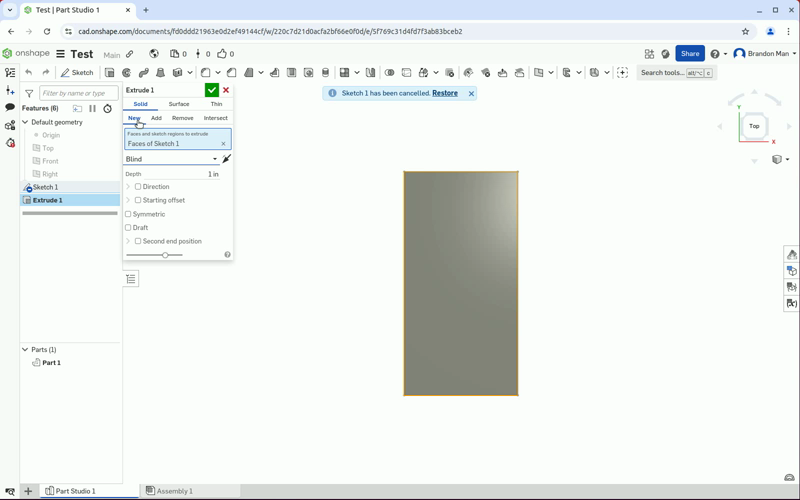
text(7.703)
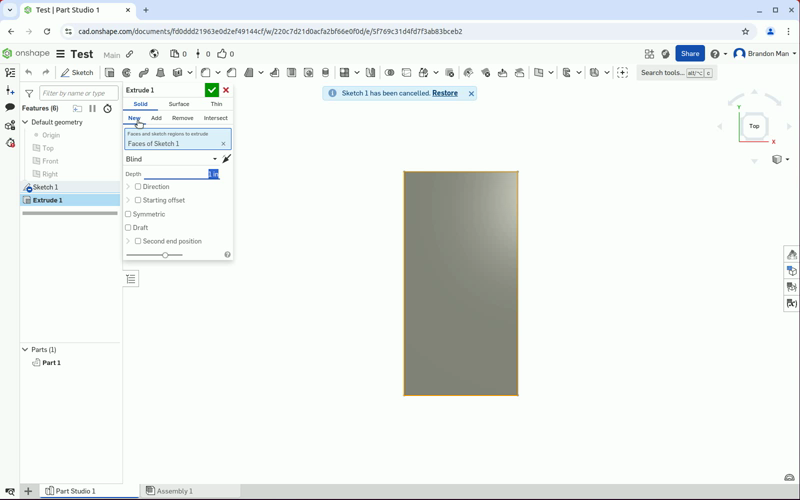
key(enter)
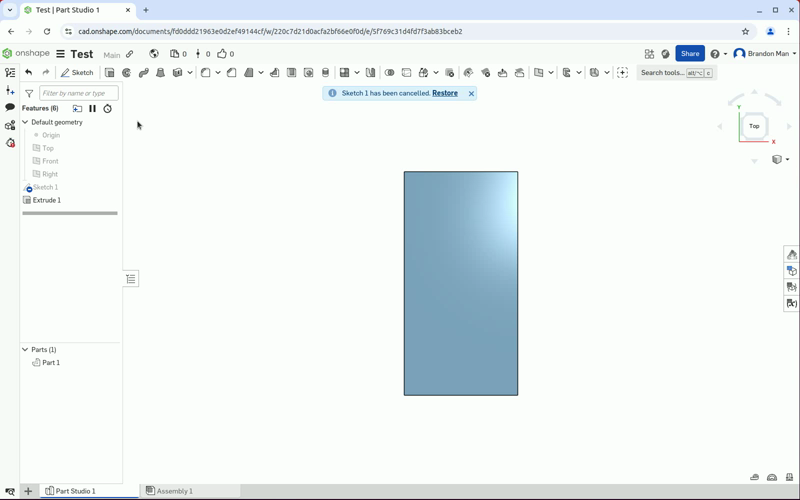
key(shift+h)
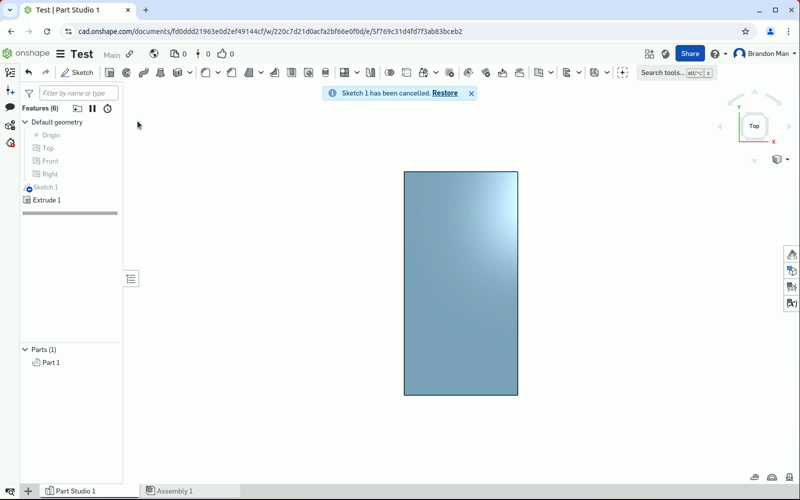
key(shift+h)
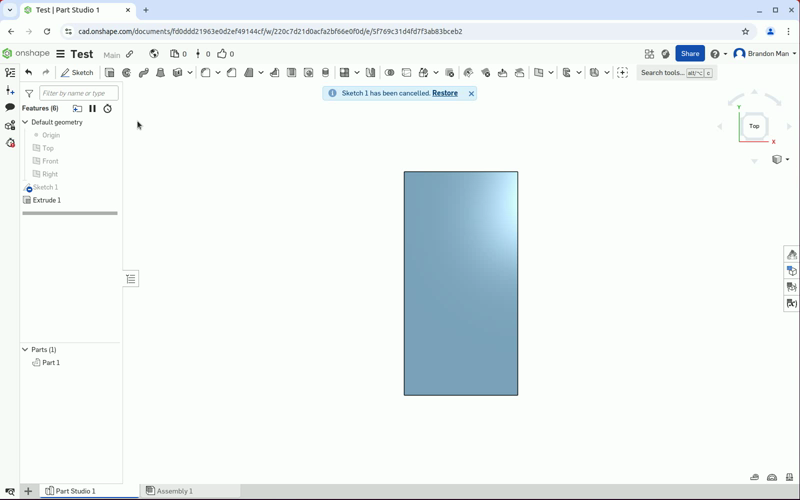
mouse_move(73, 189)
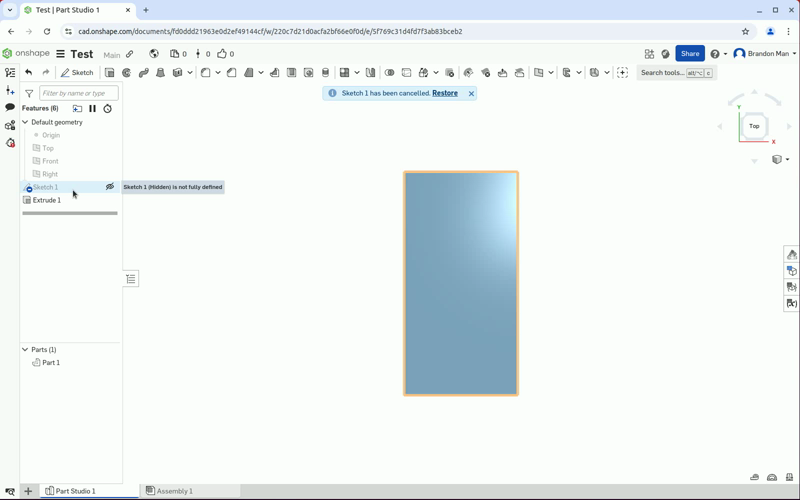
click(73, 189)
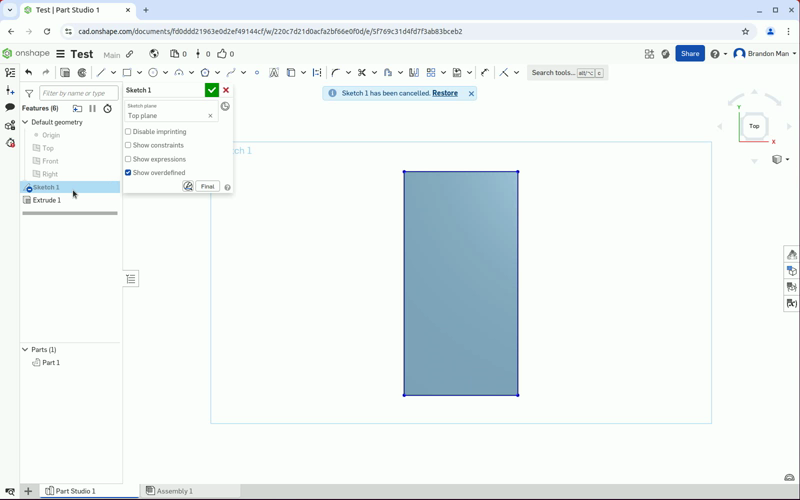
mouse_move(229, 92)
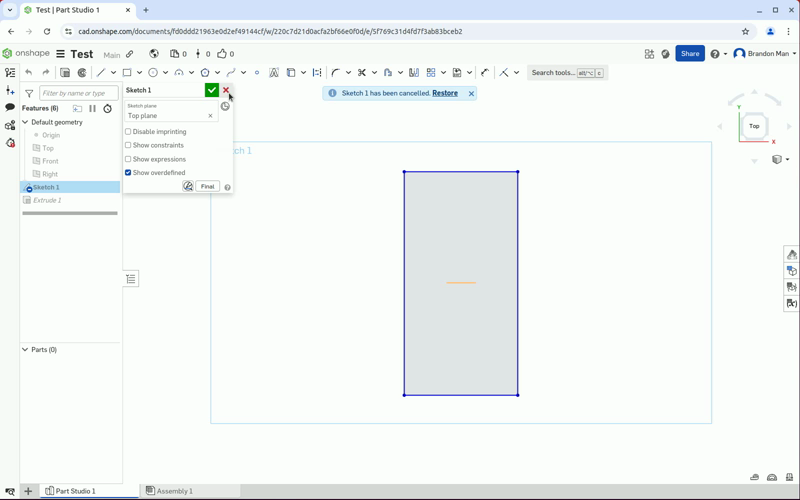
click(229, 92)
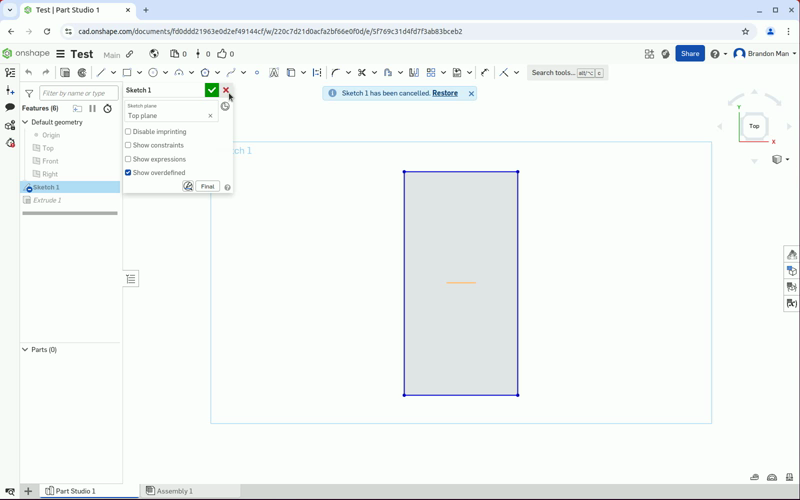
key(shift+s)
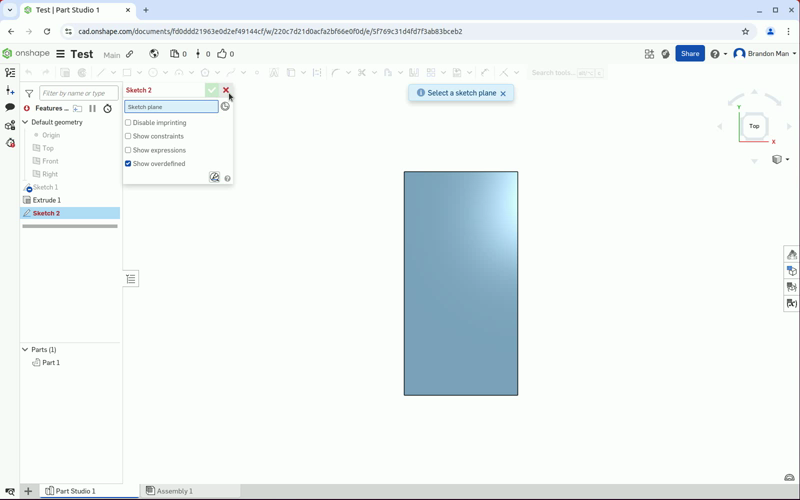
mouse_move(73, 150)
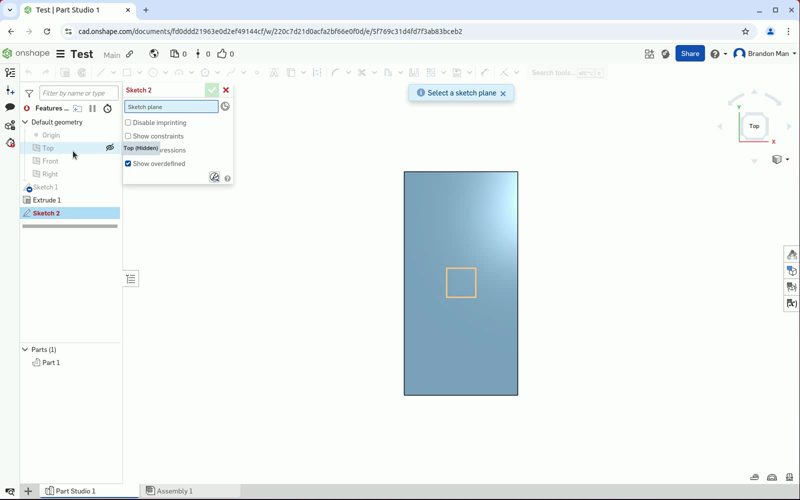
click(73, 150)
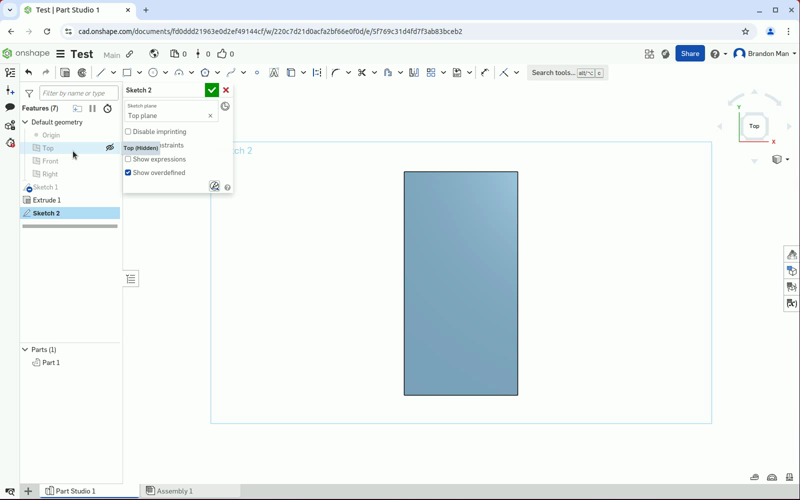
mouse_move(73, 352)
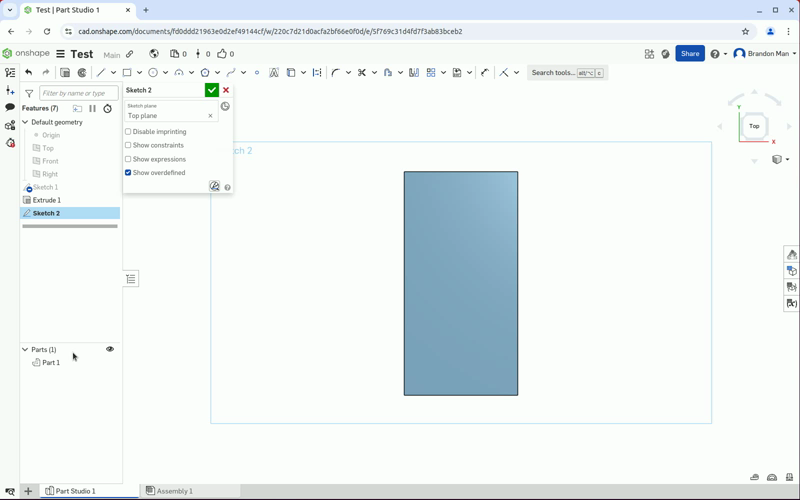
key(y)
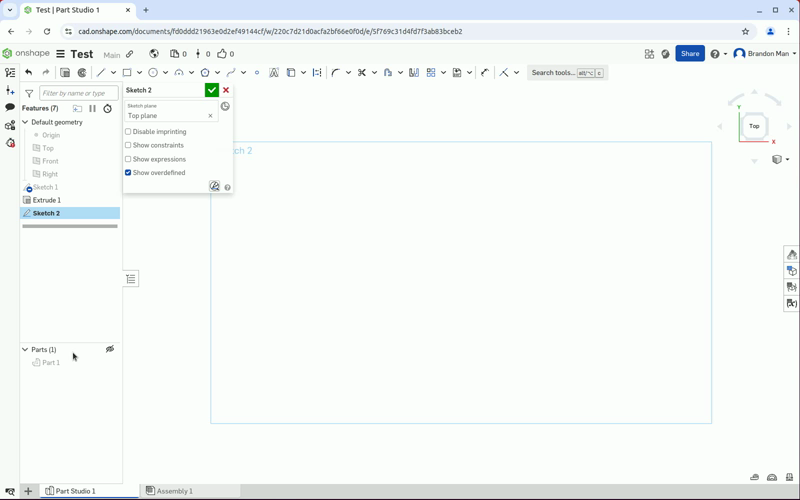
key(l)
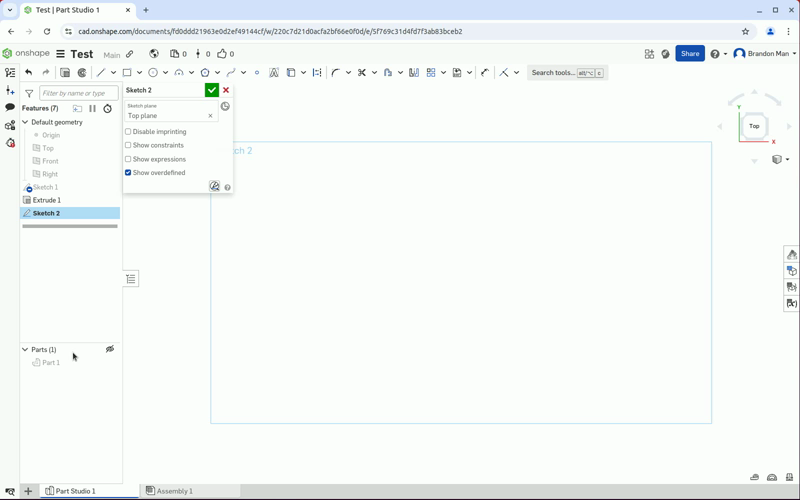
key_down(shift)
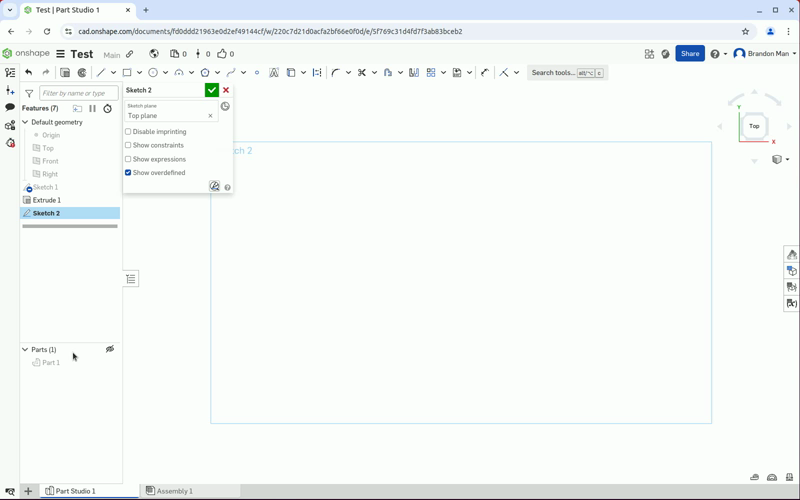
mouse_move(348, 395)
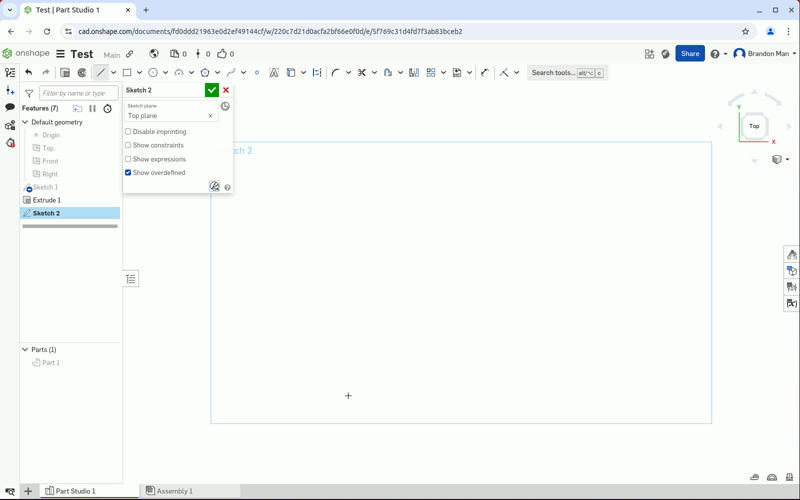
click(348, 395)
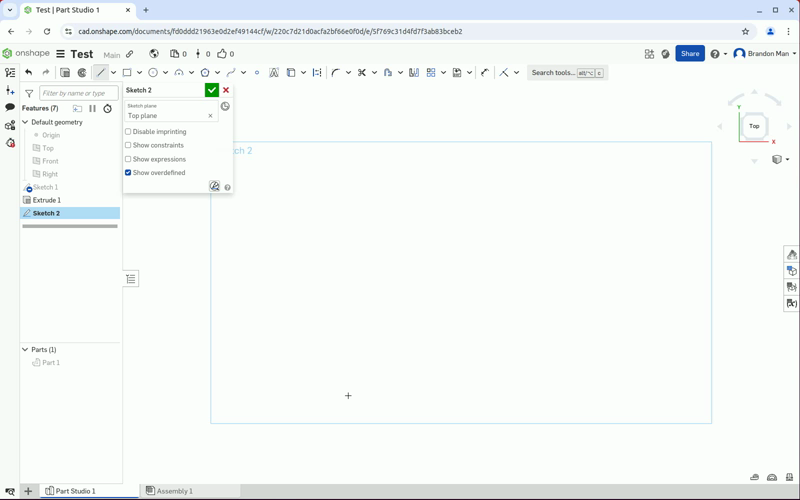
key_up(shift)
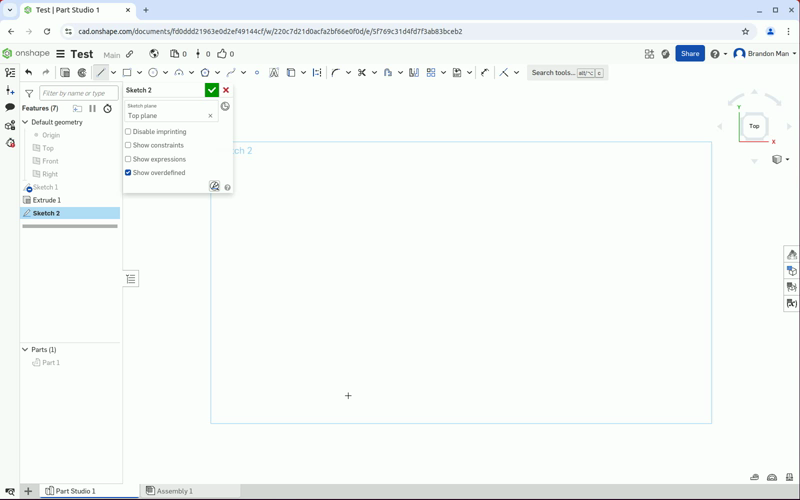
key_down(shift)
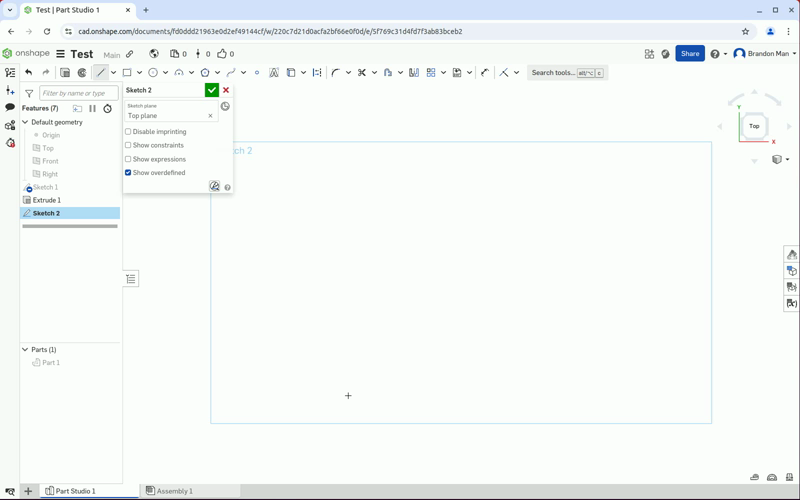
mouse_move(572, 395)
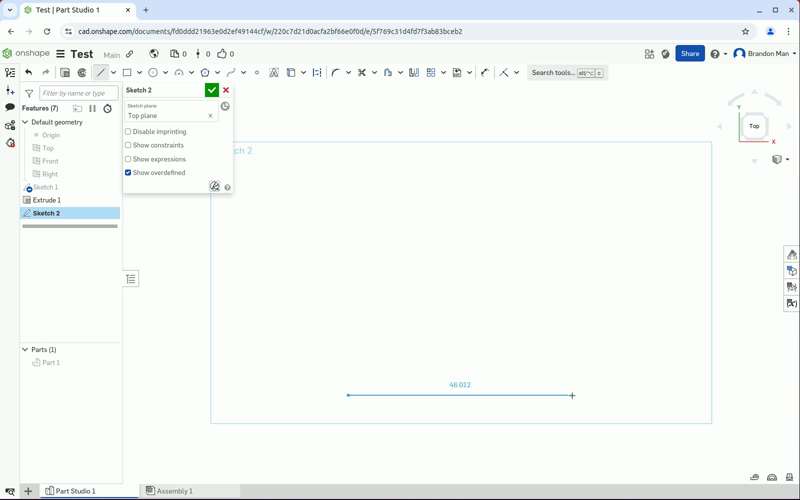
click(572, 395)
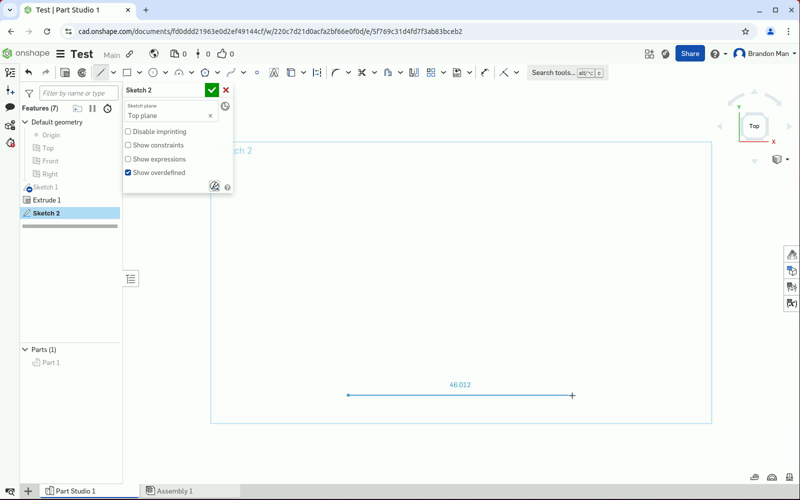
key_up(shift)
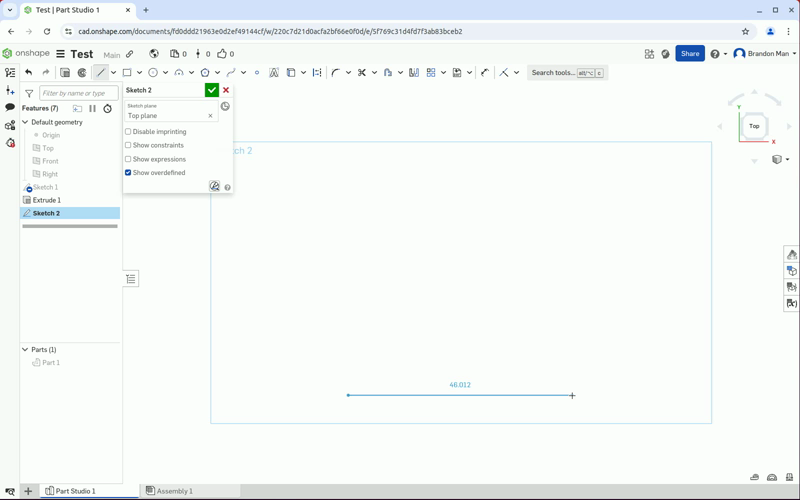
key_down(shift)
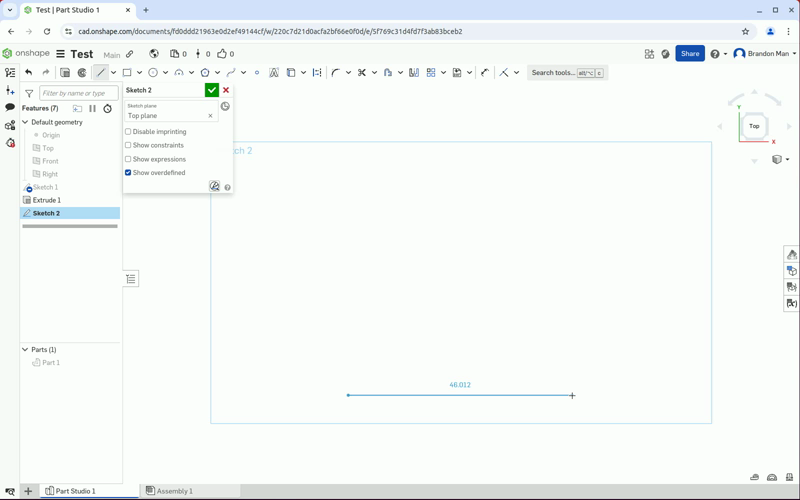
mouse_move(572, 171)
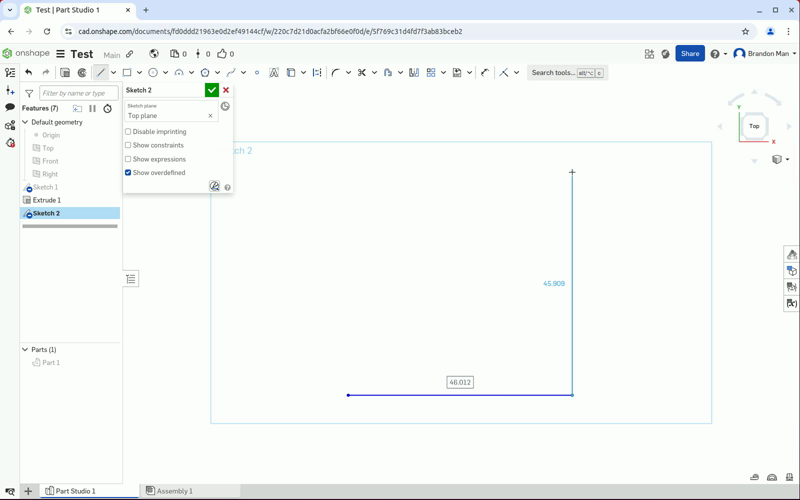
click(572, 171)
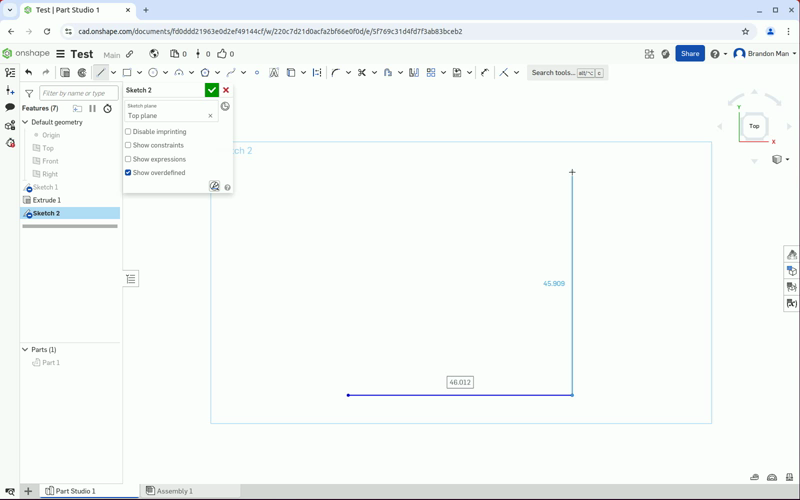
key_up(shift)
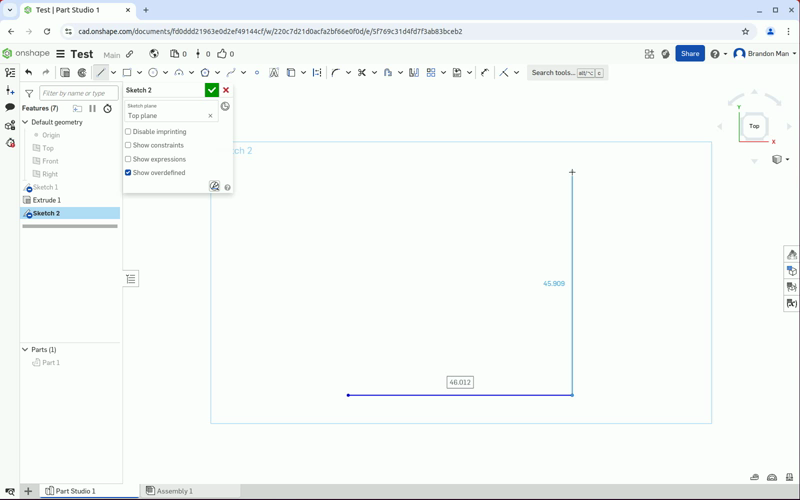
key_down(shift)
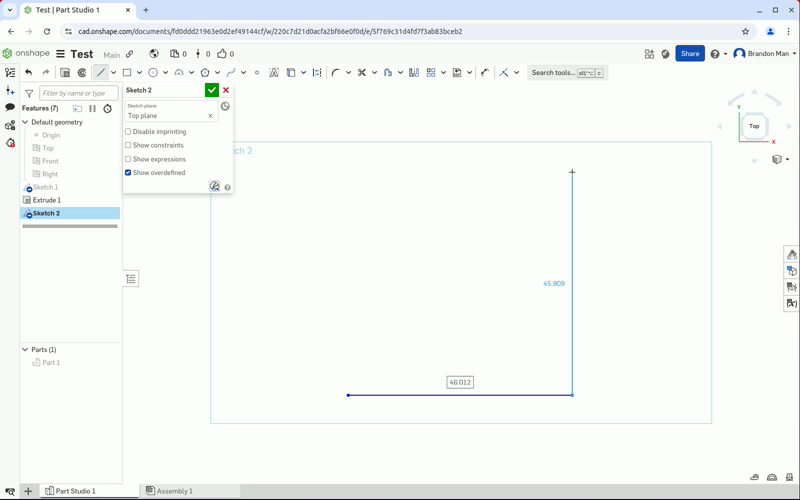
mouse_move(348, 171)
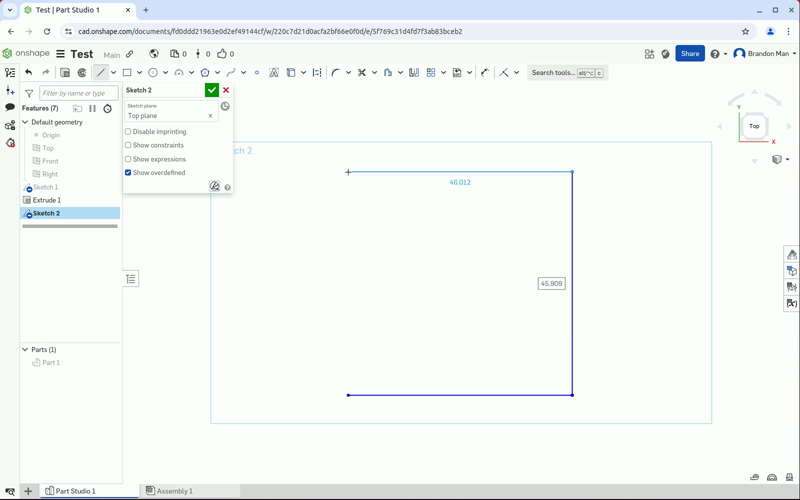
click(348, 171)
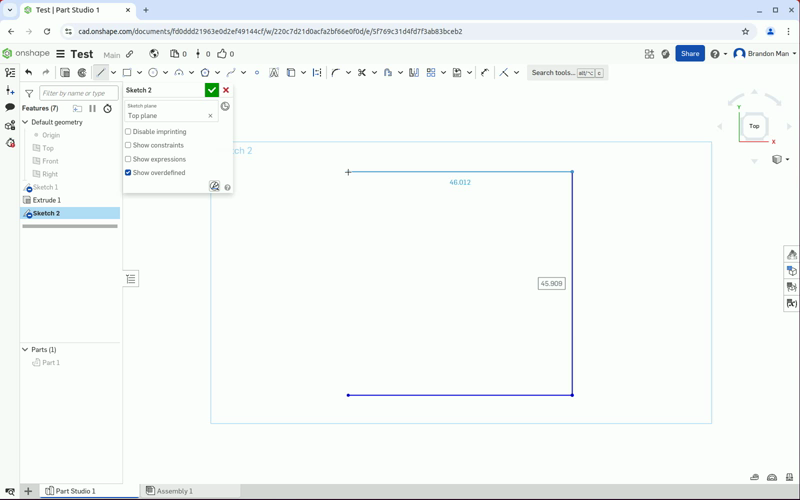
key_up(shift)
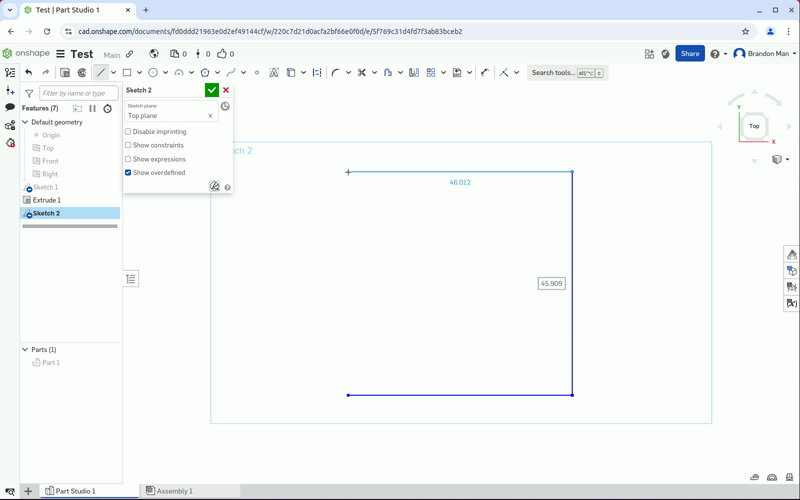
key_down(shift)
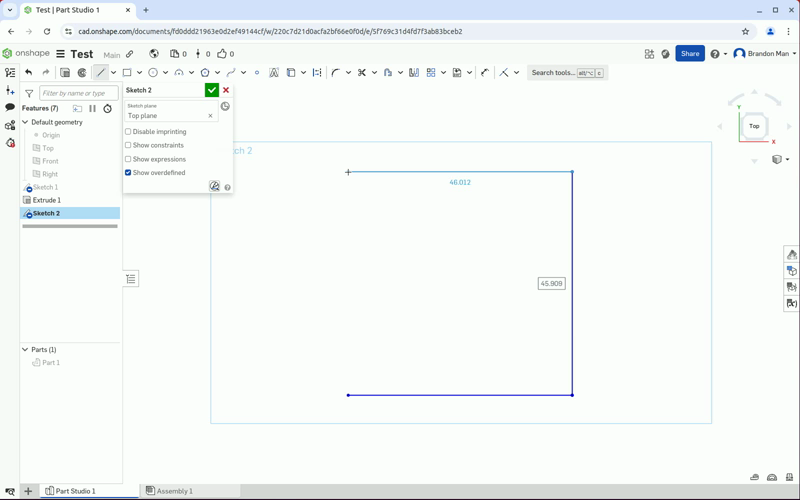
mouse_move(348, 395)
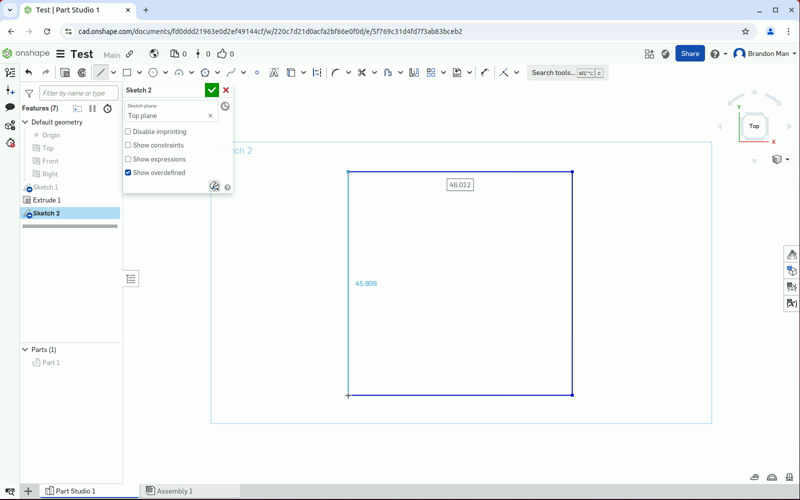
key_up(shift)
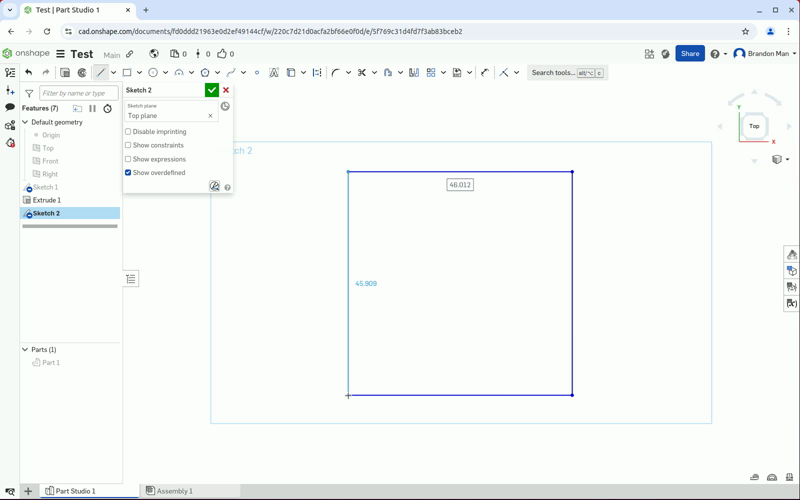
click(348, 395)
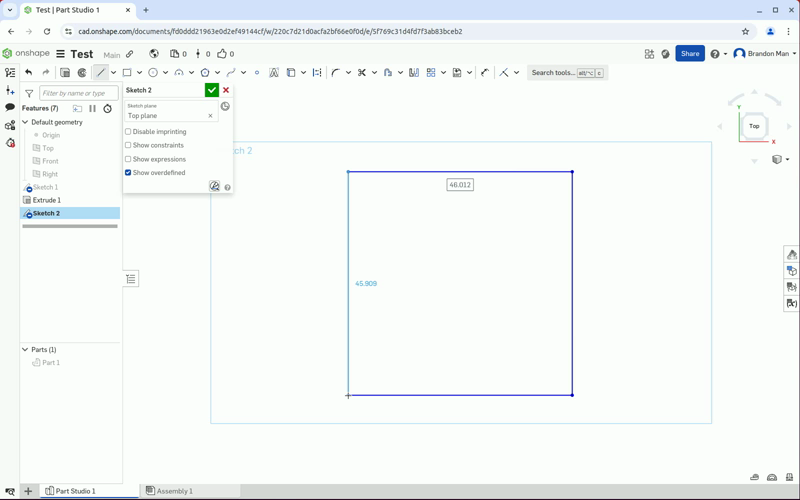
key(esc)
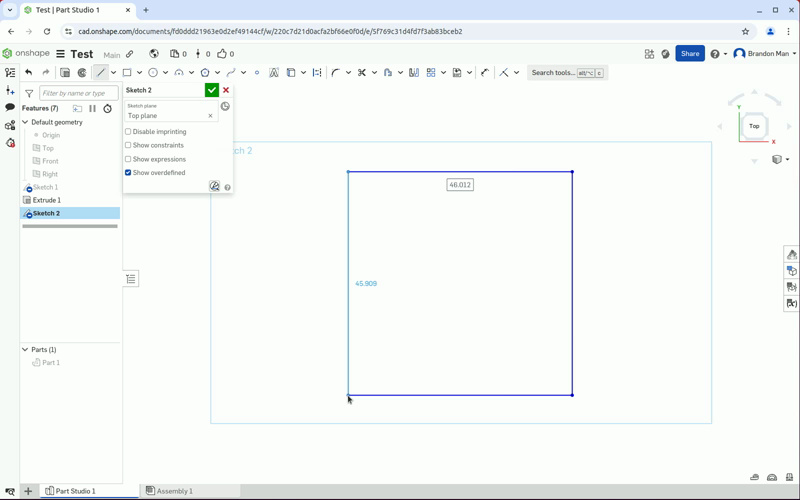
mouse_move(506, 315)
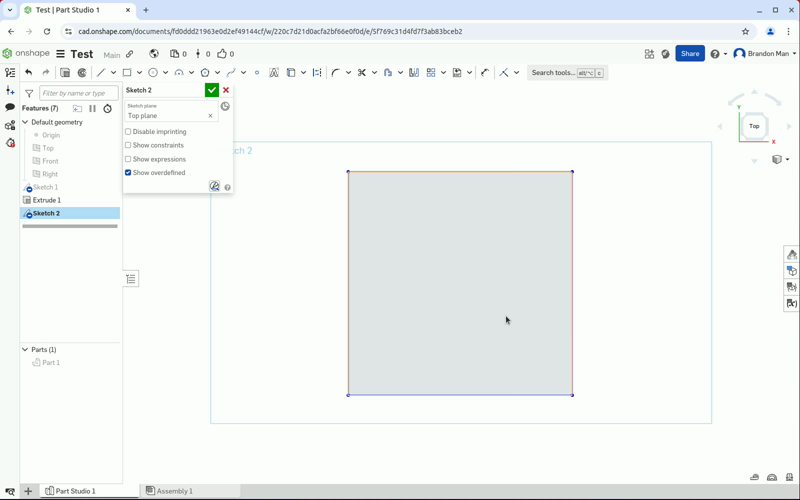
click(506, 315)
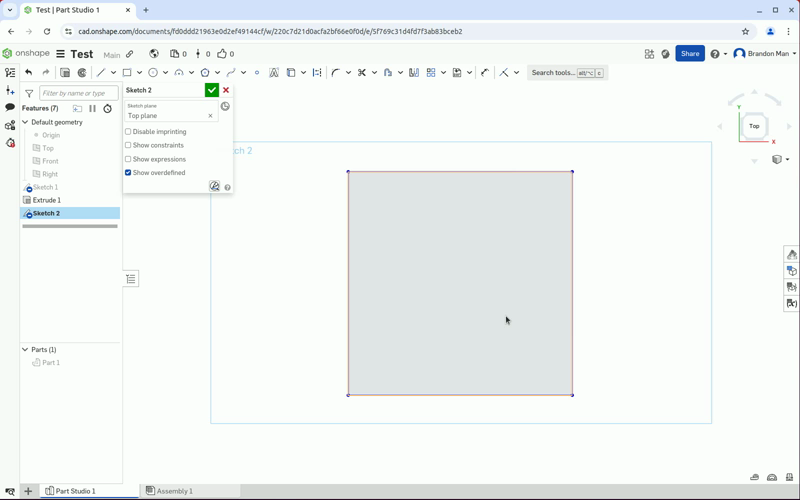
mouse_move(73, 352)
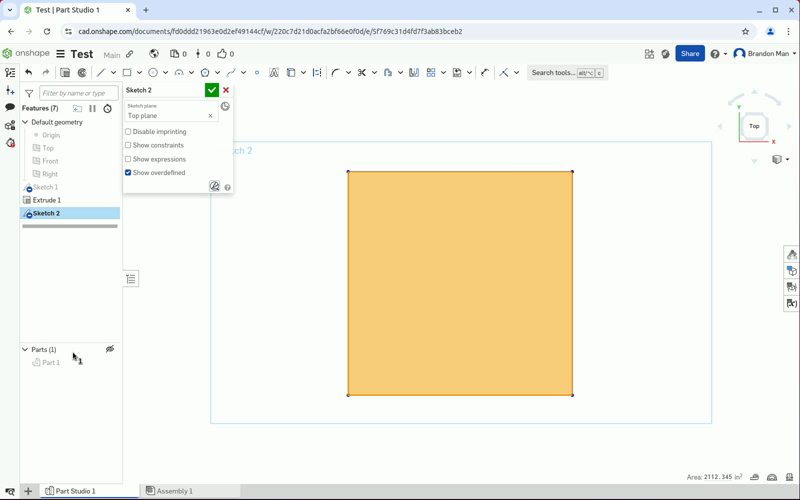
key(shift+y)
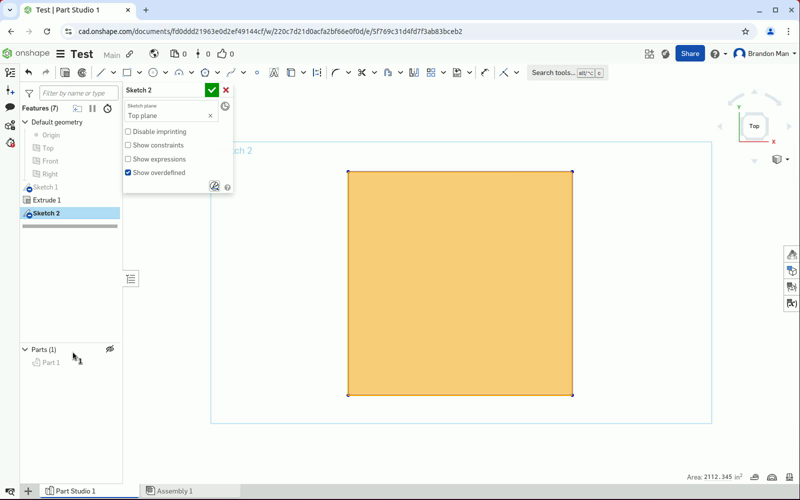
key(shift+e)
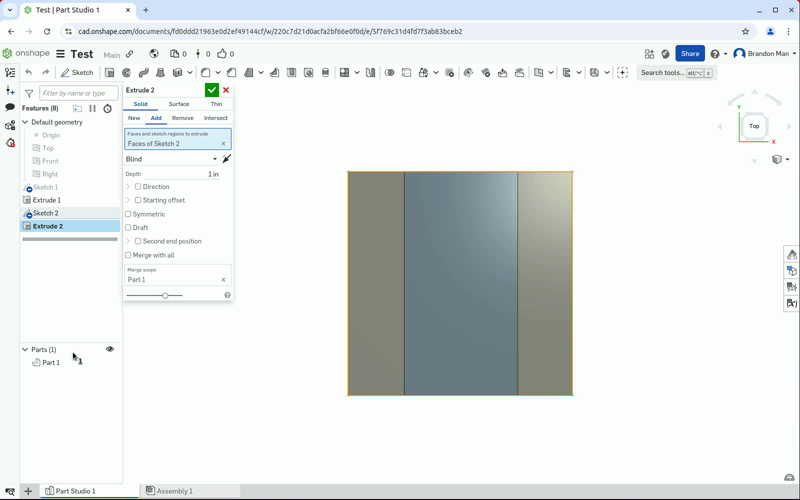
mouse_move(143, 106)
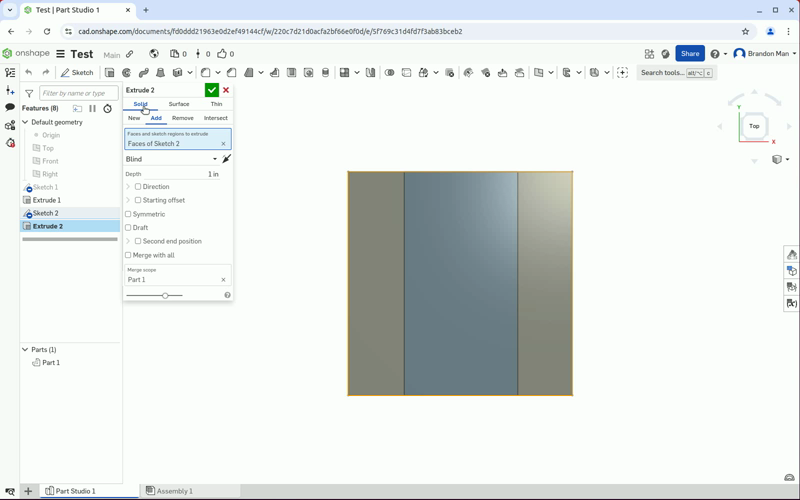
click(143, 106)
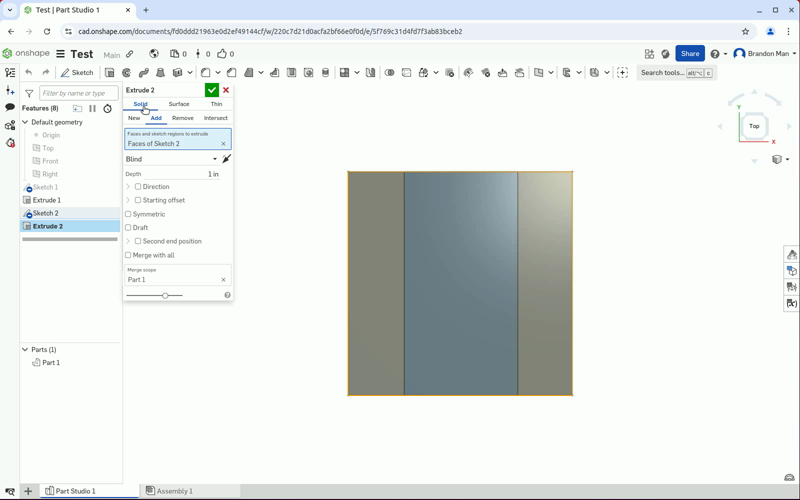
mouse_move(137, 120)
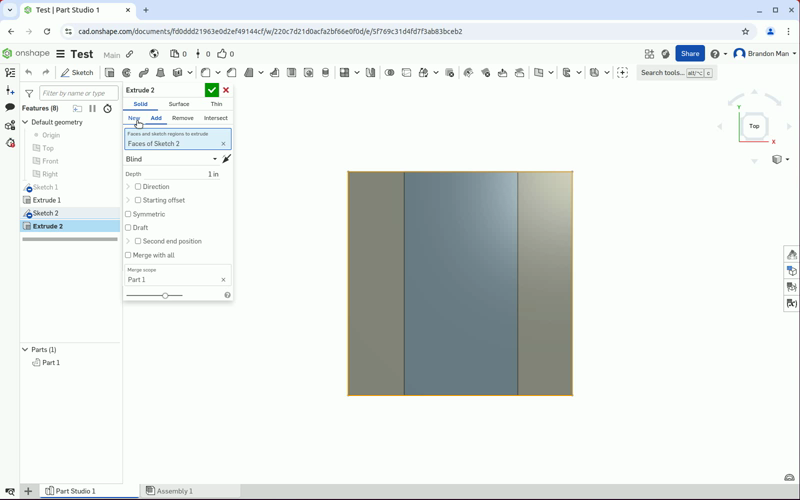
click(137, 120)
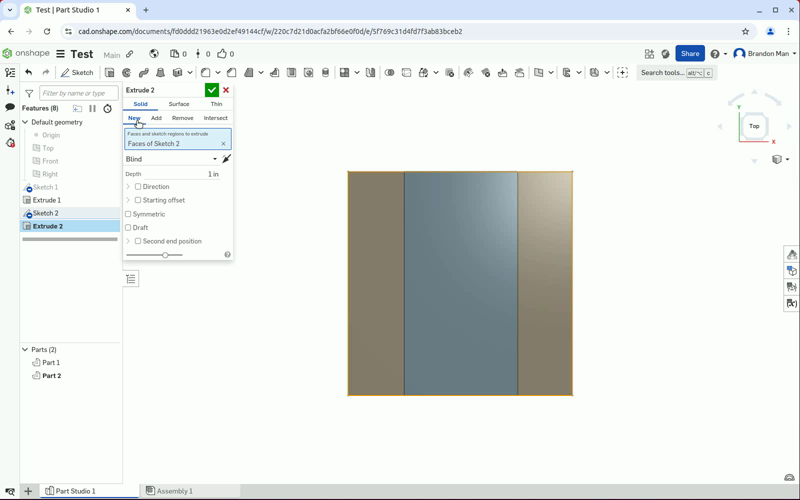
key(tab, 4)
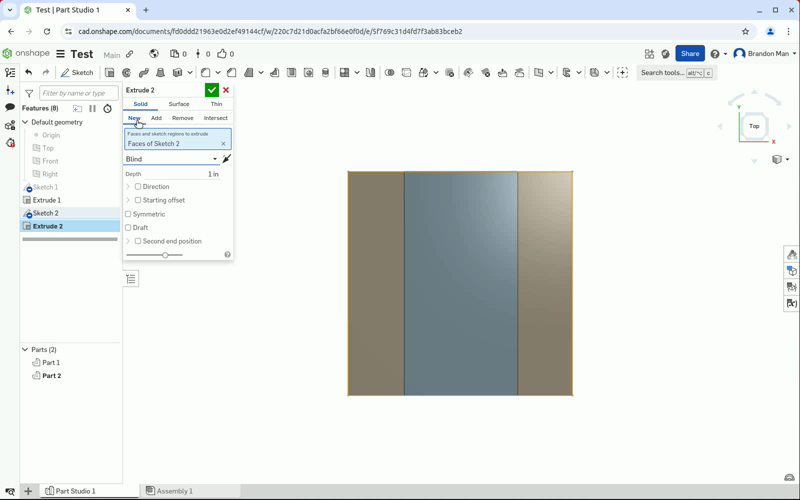
text(-3.851)
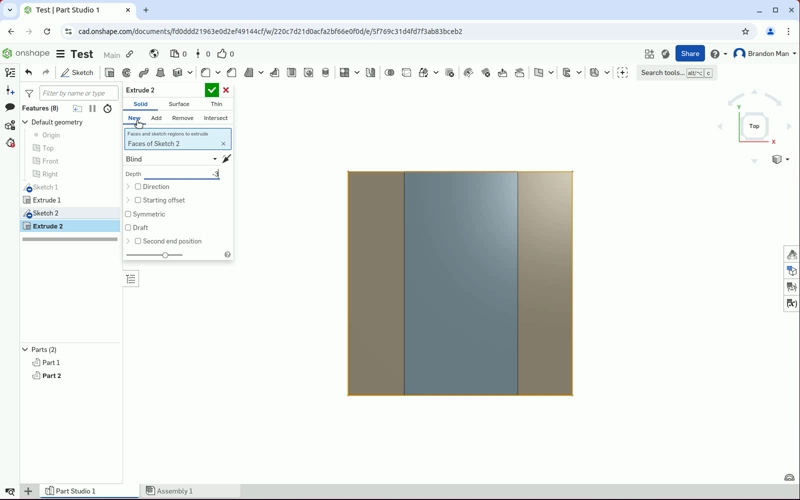
key(enter)
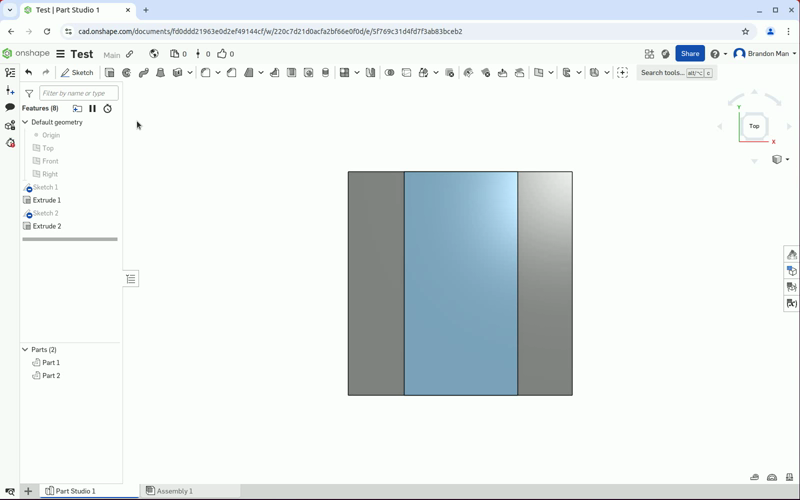
key(shift+h)
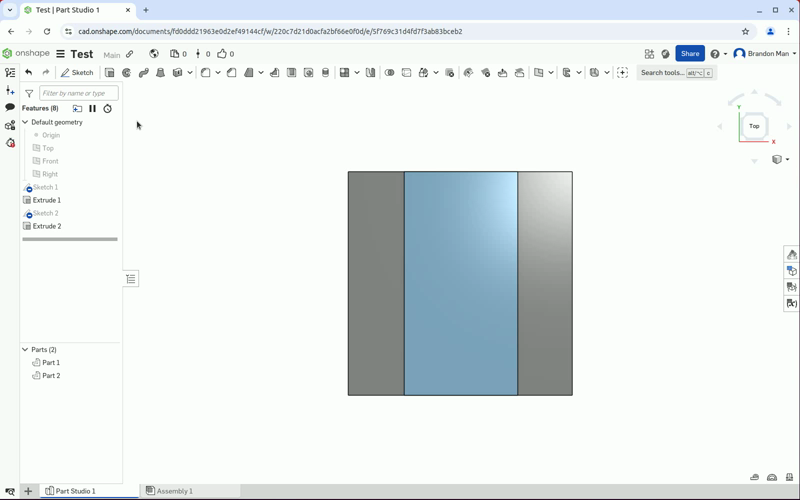
key(shift+h)
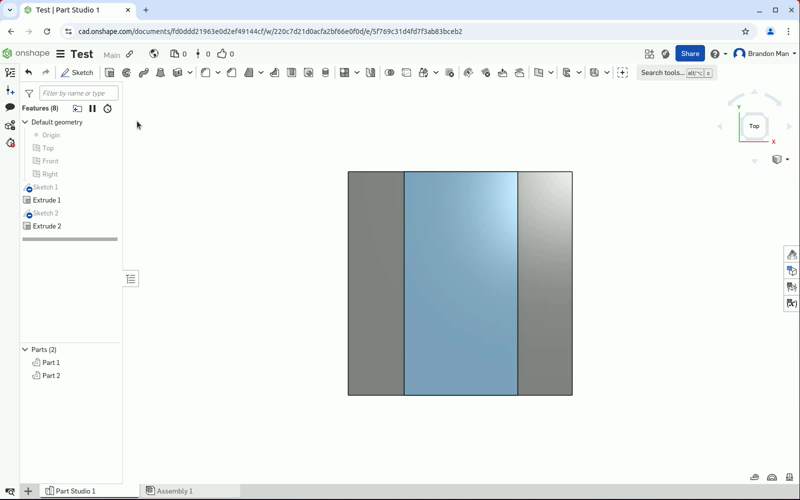
mouse_move(73, 189)
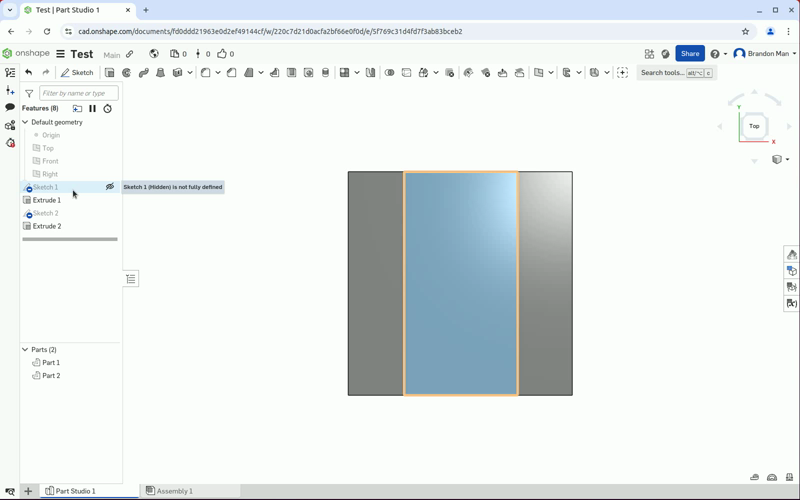
click(73, 189)
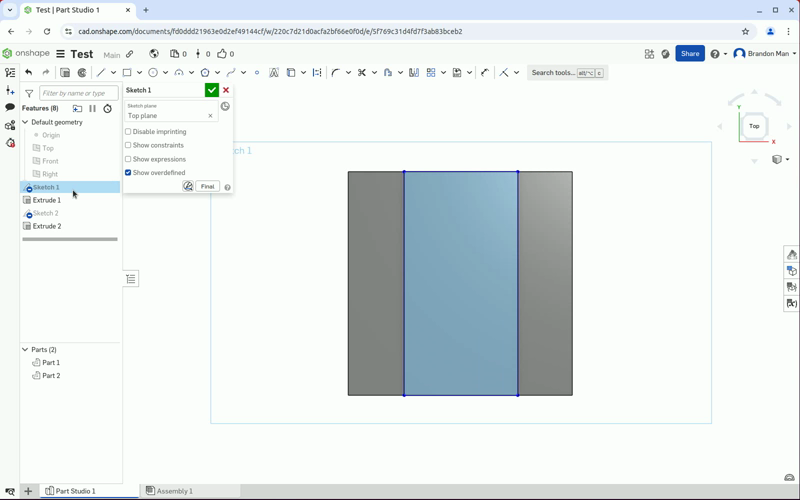
mouse_move(229, 92)
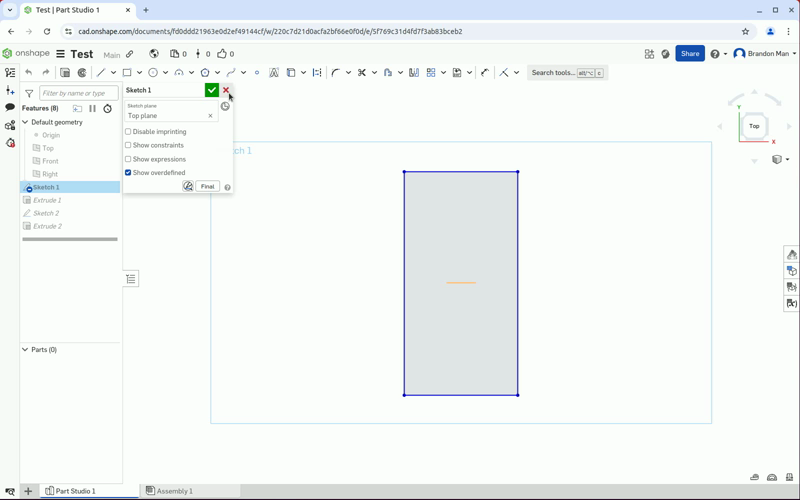
click(229, 92)
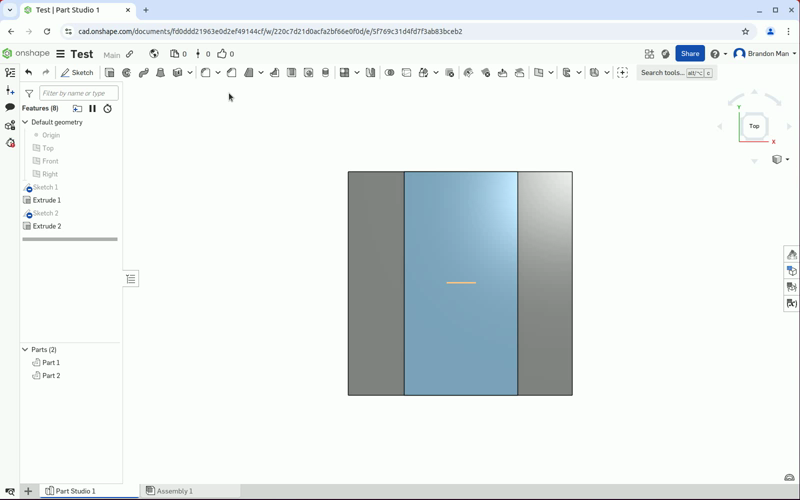
mouse_move(541, 75)
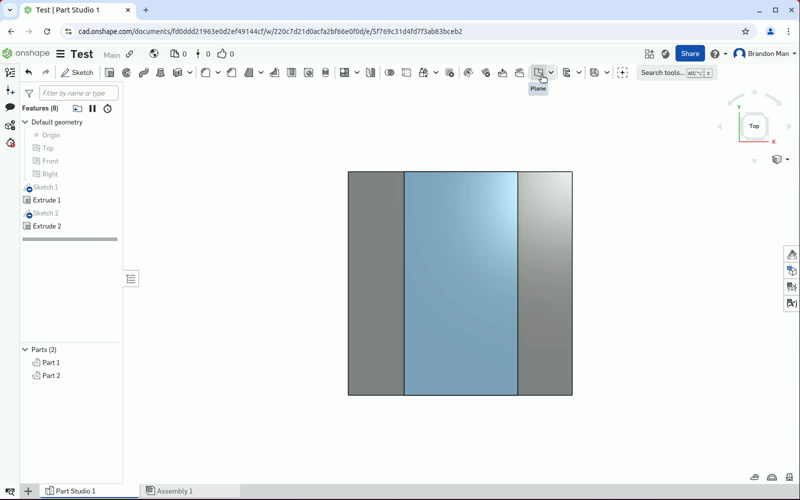
click(541, 75)
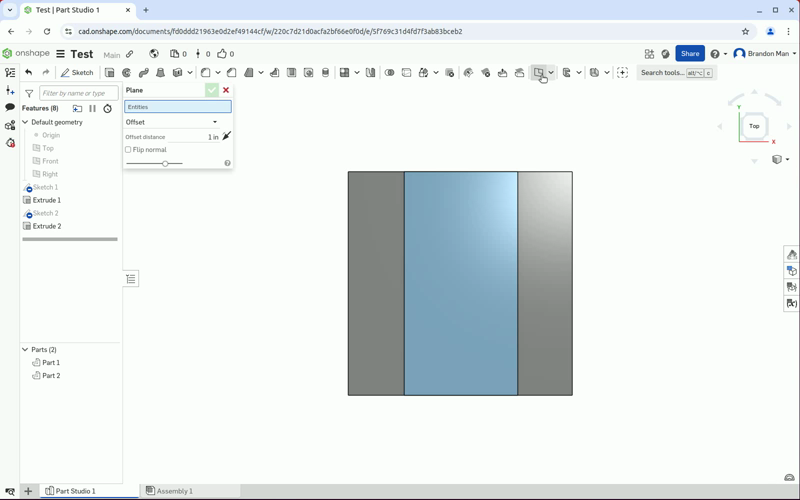
mouse_move(73, 150)
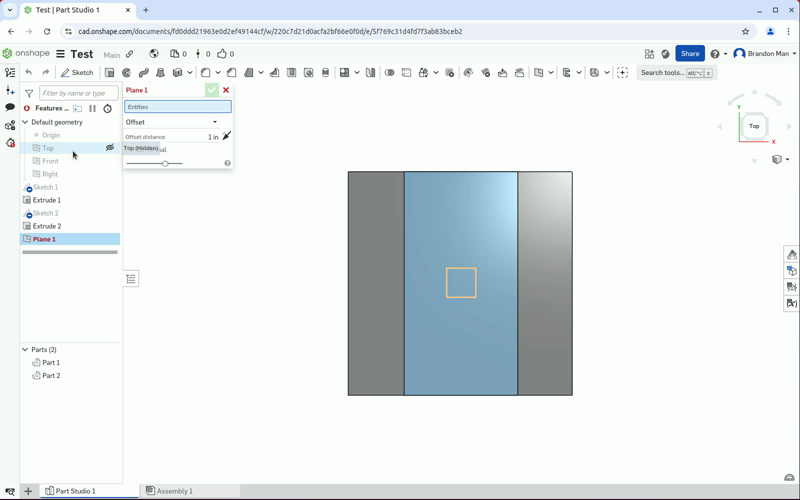
click(73, 150)
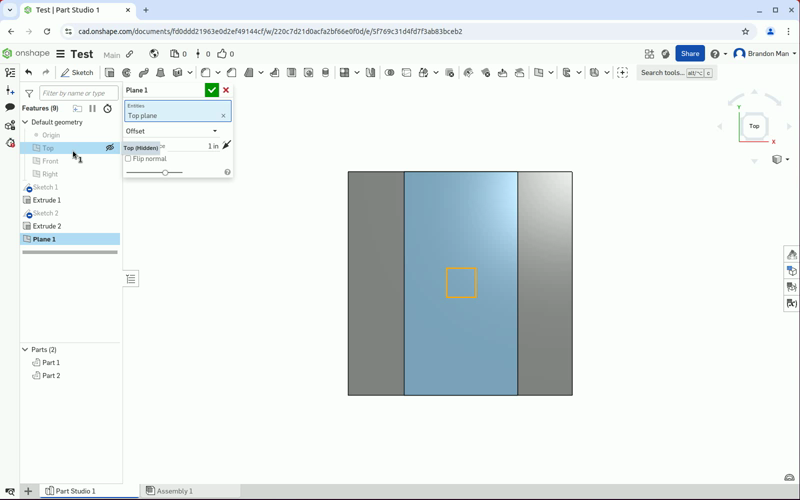
key(tab, 2)
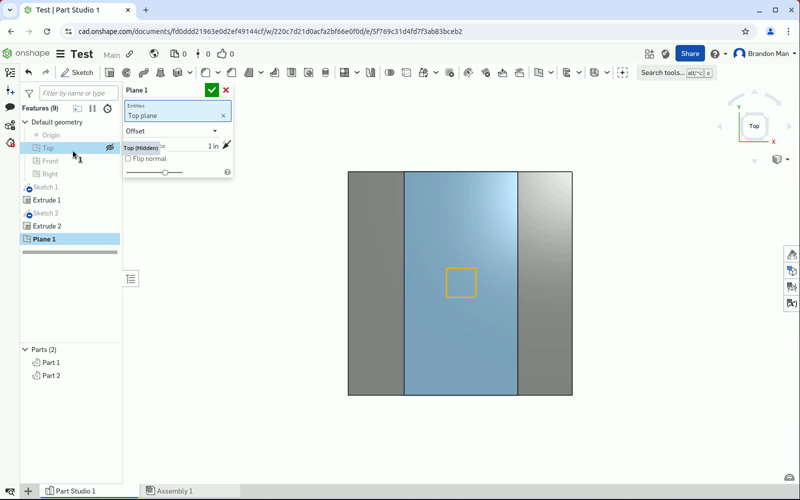
text(7.703)
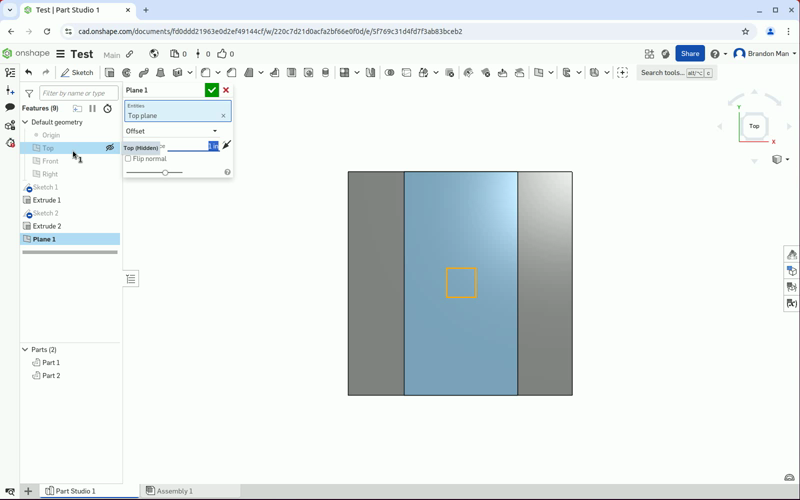
key(enter, 2)
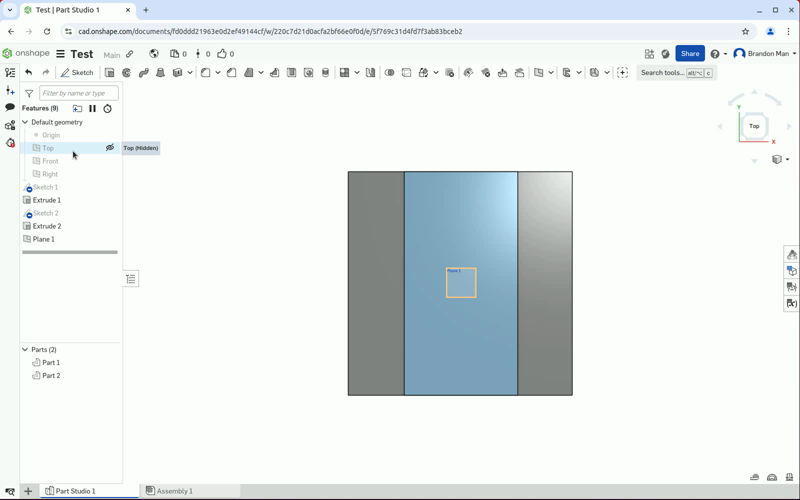
key(shift+s)
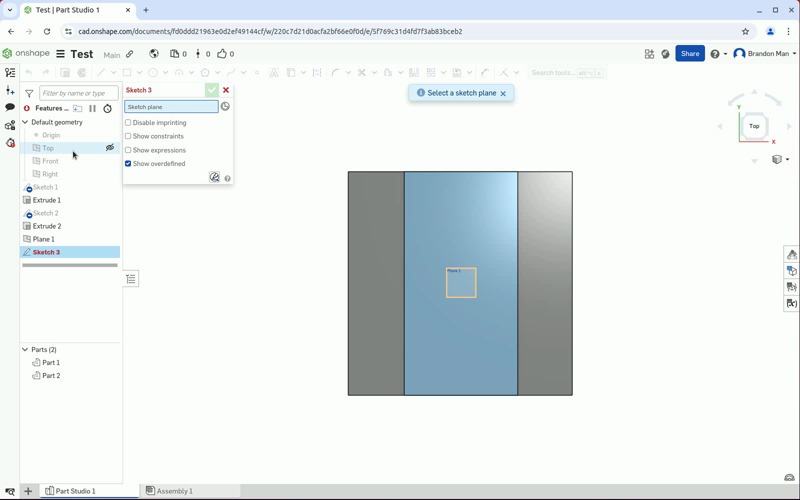
mouse_move(73, 241)
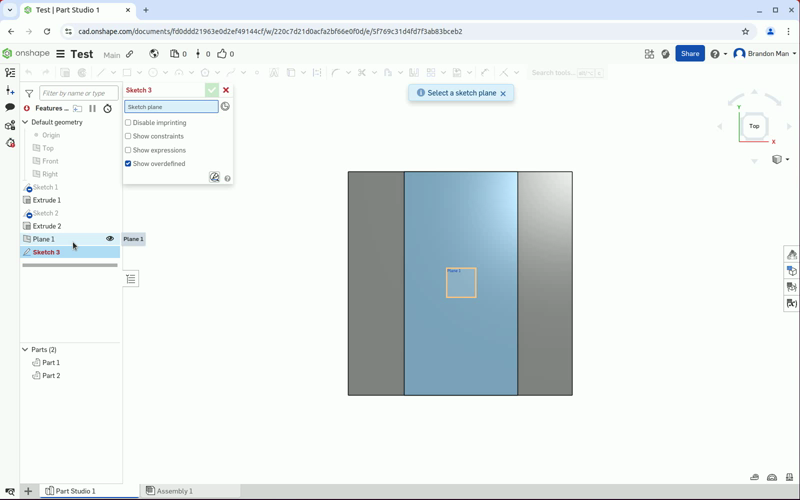
click(73, 241)
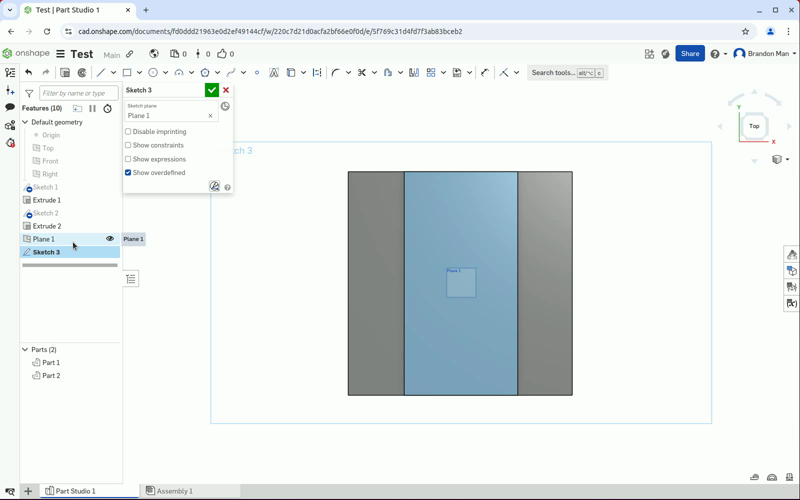
mouse_move(73, 352)
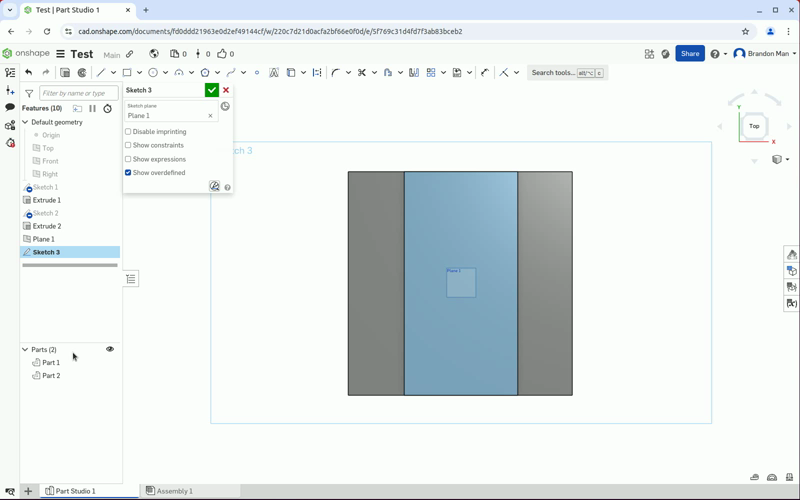
key(y)
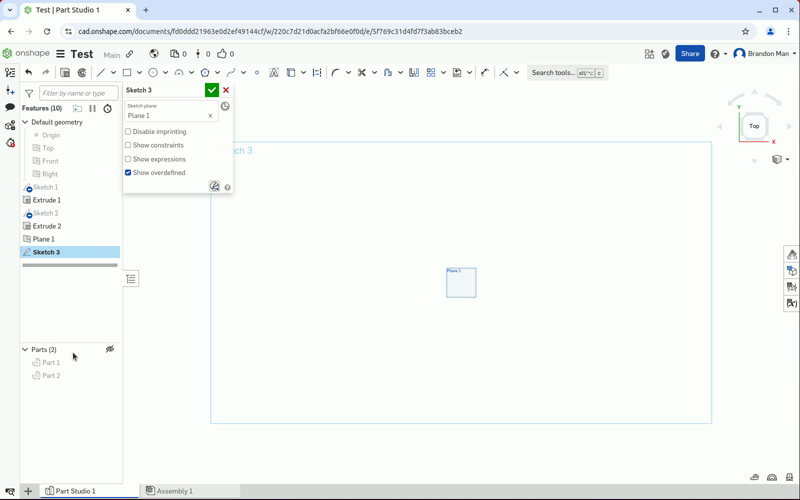
key(l)
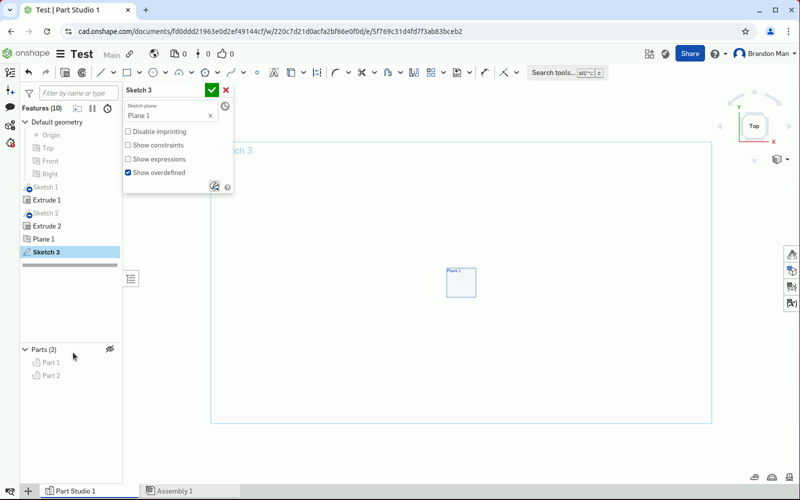
key_down(shift)
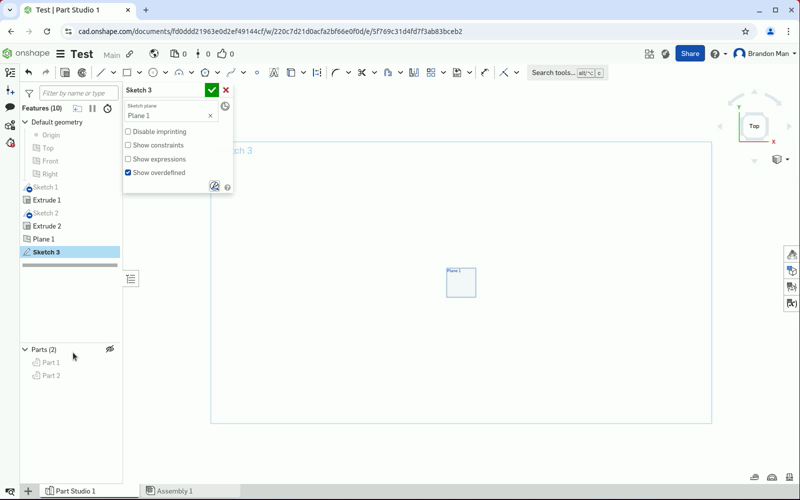
mouse_move(404, 339)
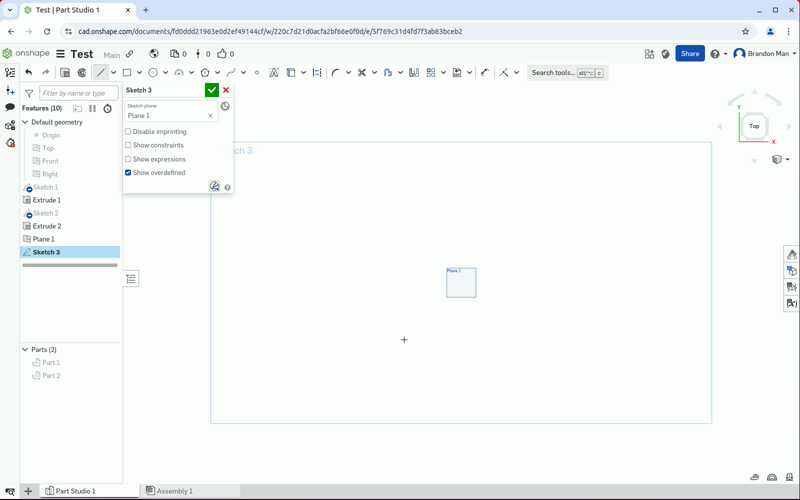
click(404, 339)
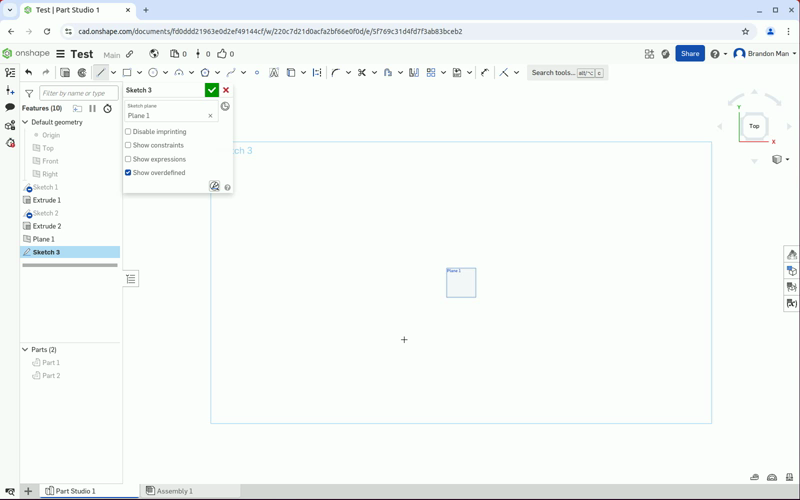
key_up(shift)
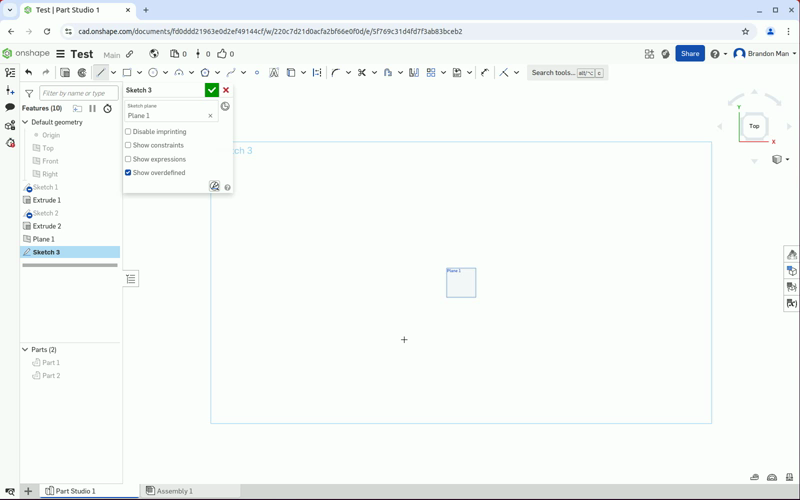
key_down(shift)
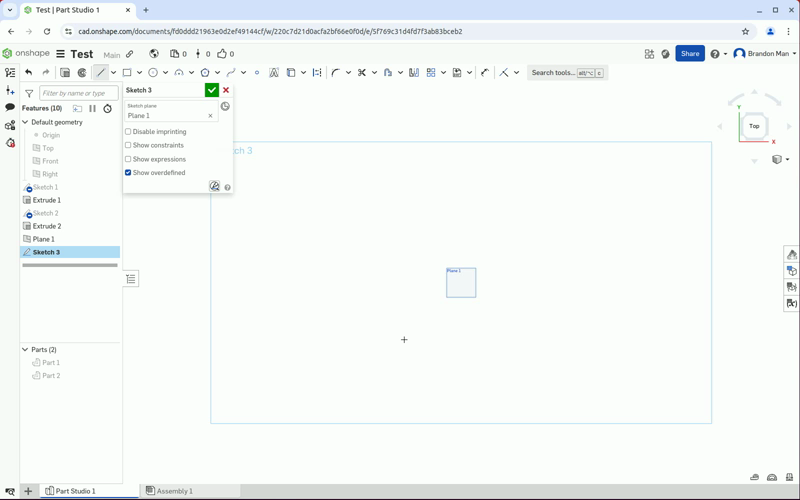
mouse_move(516, 339)
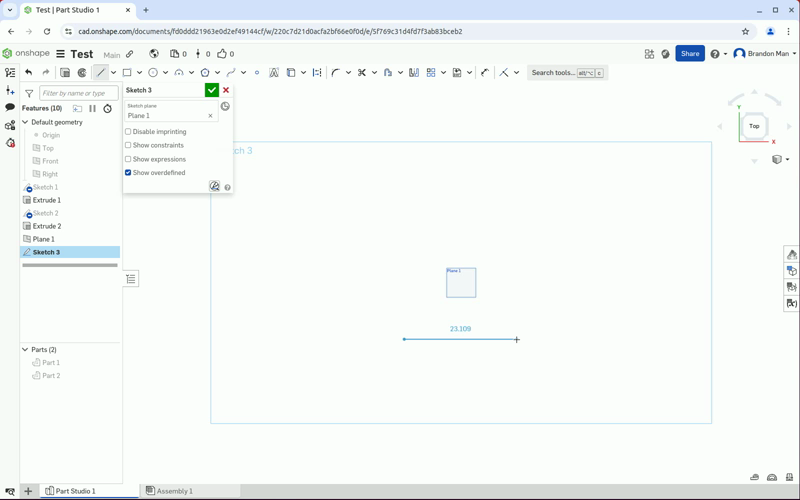
click(516, 339)
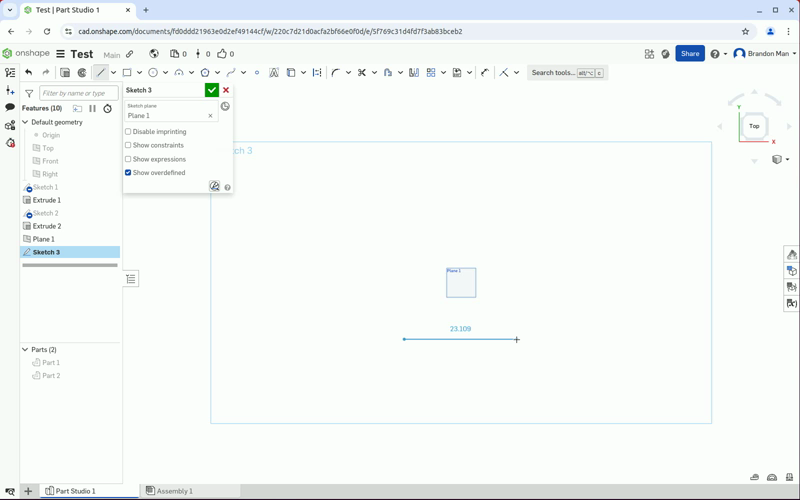
key_up(shift)
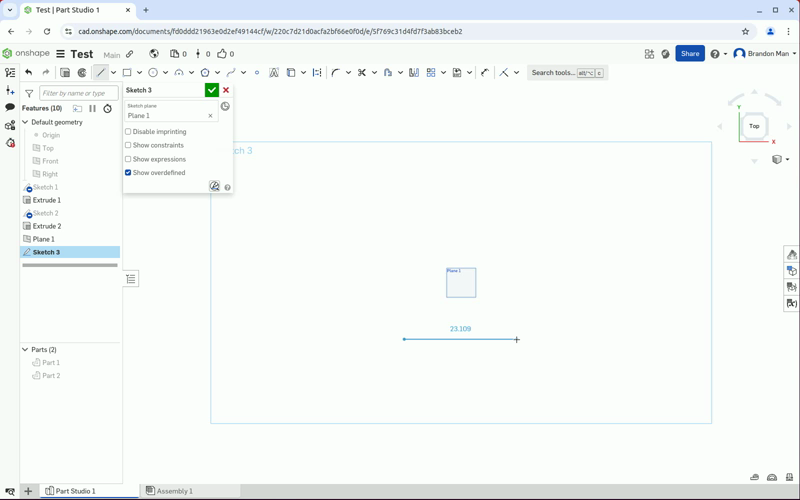
key_down(shift)
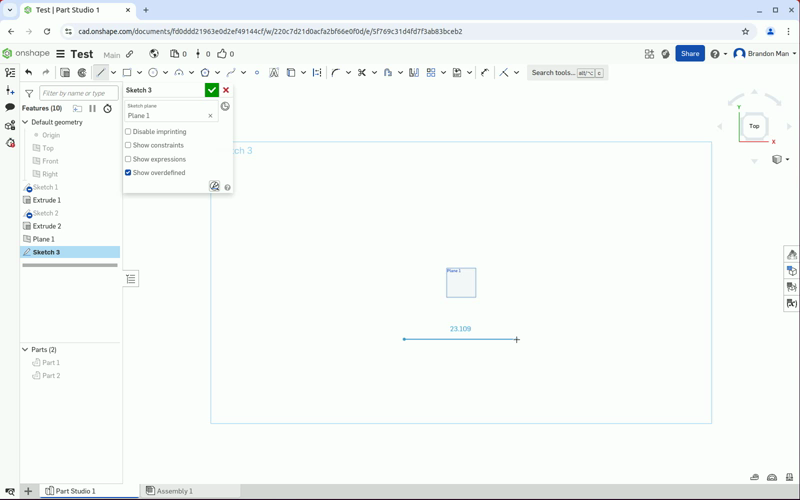
mouse_move(516, 226)
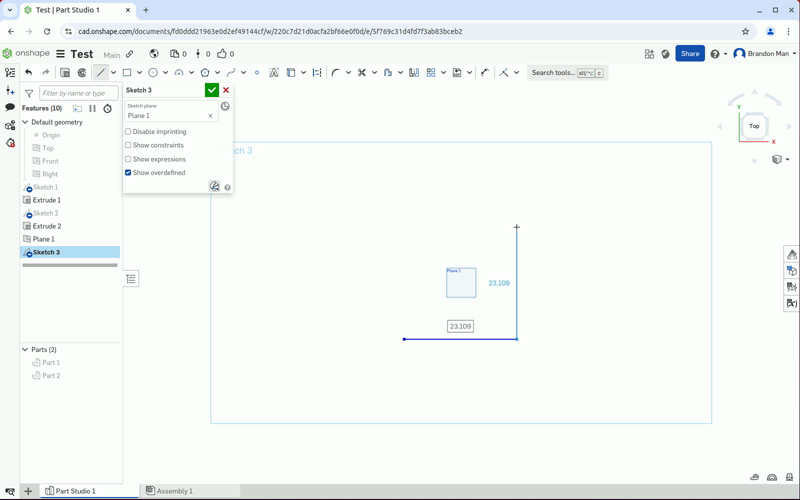
click(516, 226)
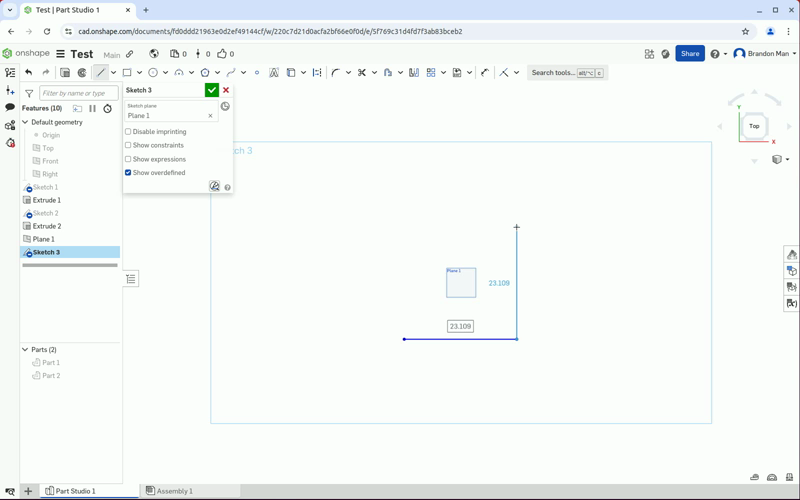
key_up(shift)
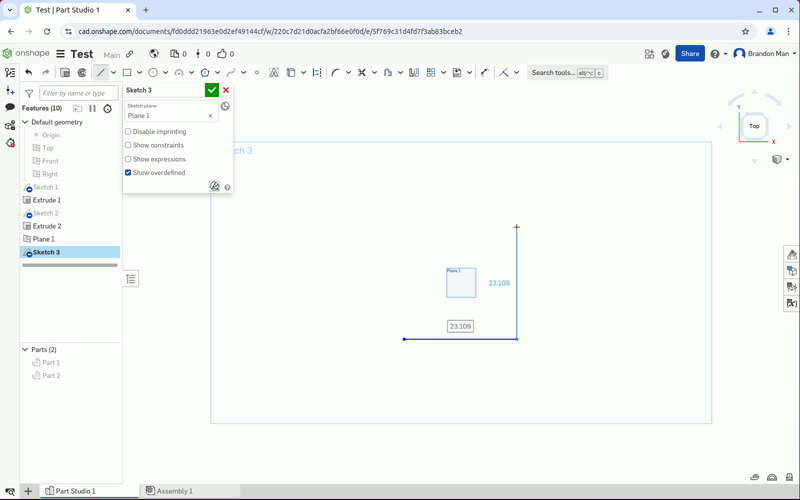
key_down(shift)
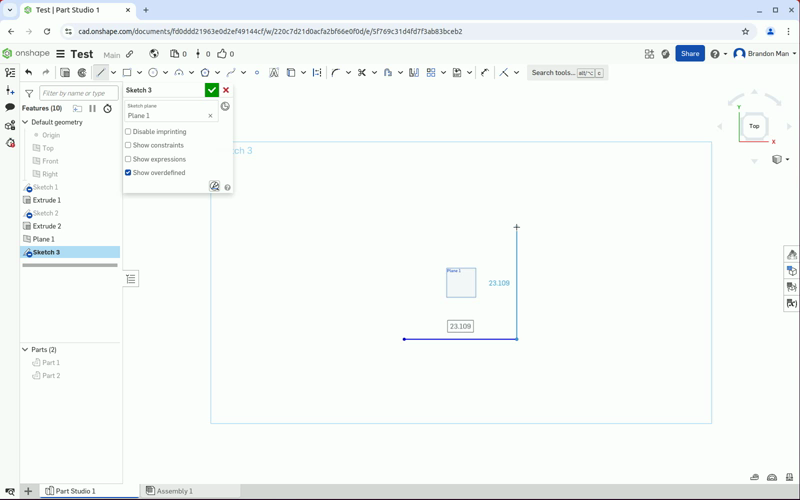
mouse_move(404, 226)
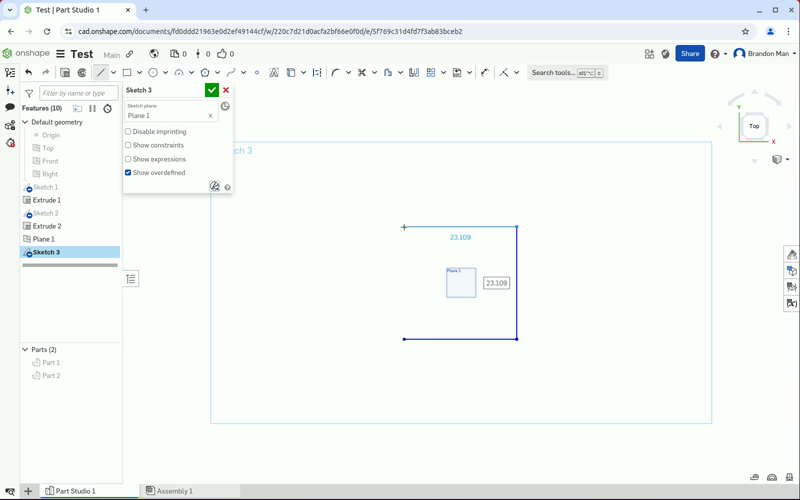
click(404, 226)
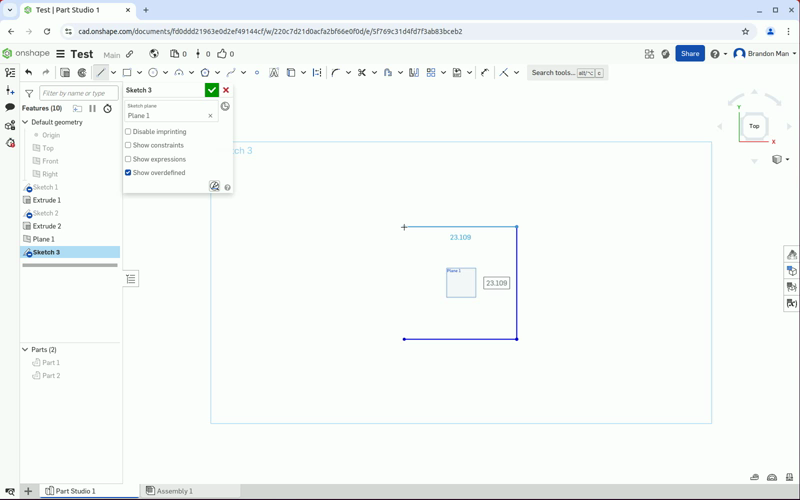
key_up(shift)
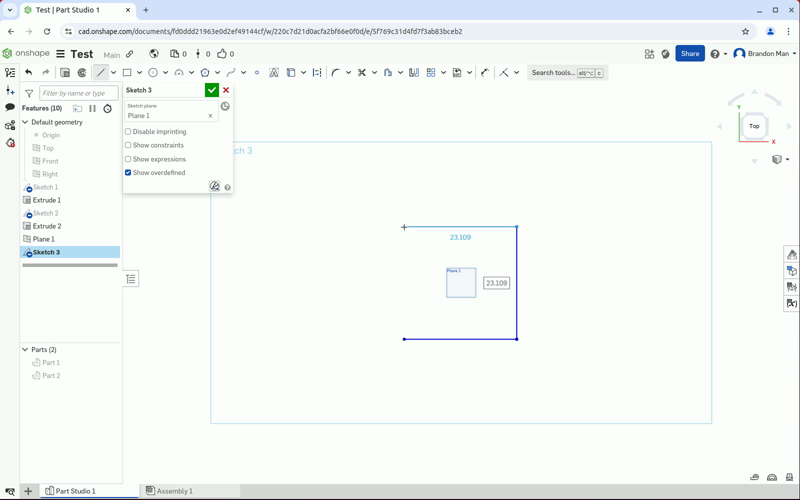
key_down(shift)
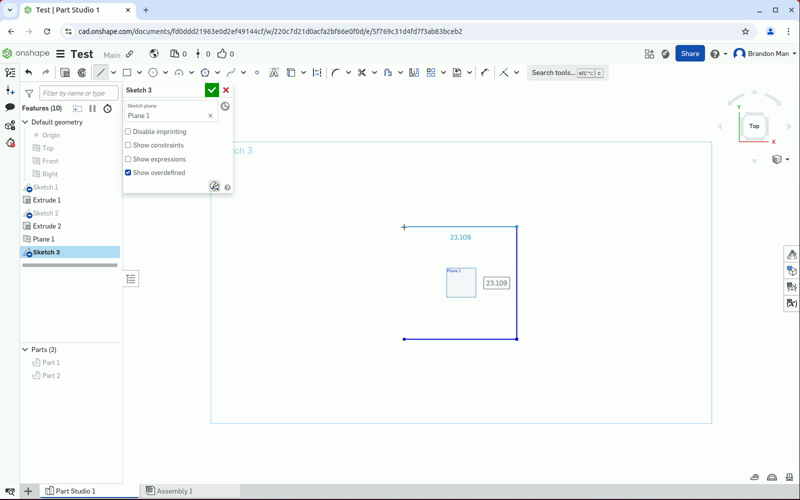
mouse_move(404, 339)
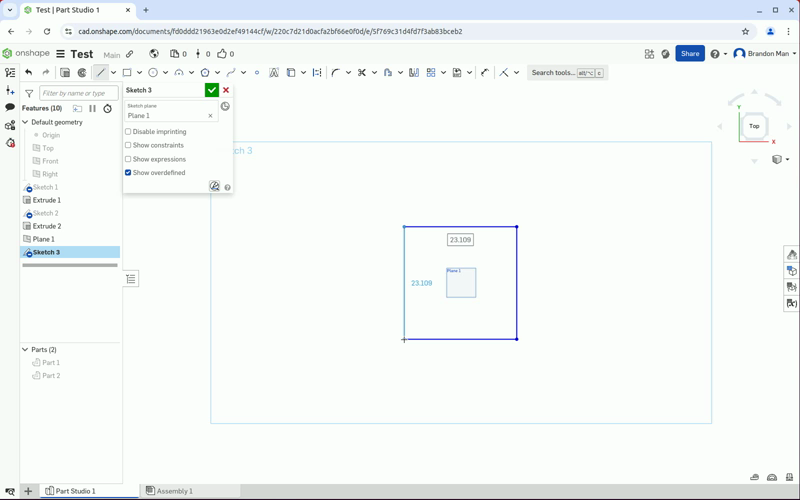
key_up(shift)
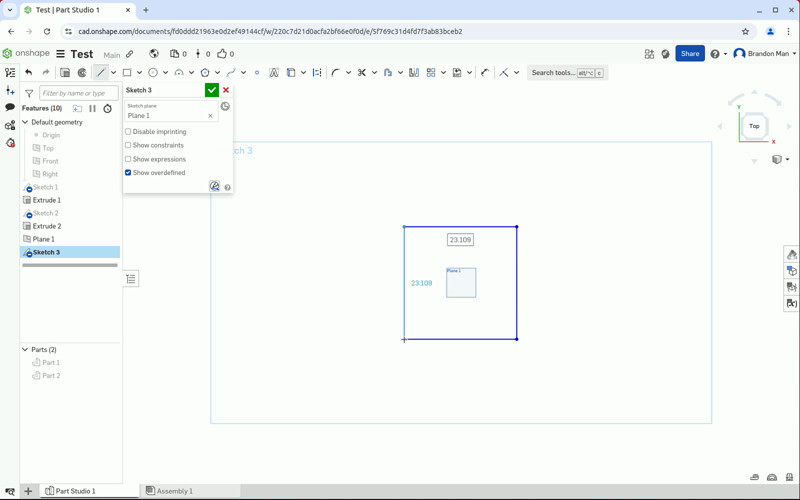
click(404, 339)
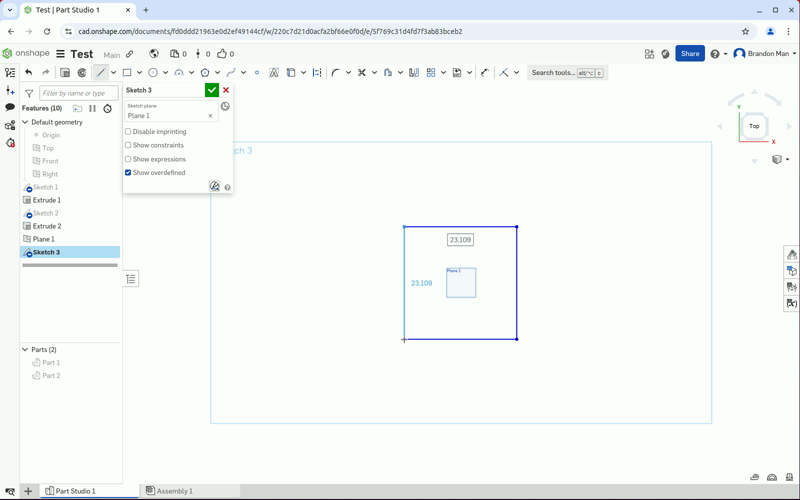
key(esc)
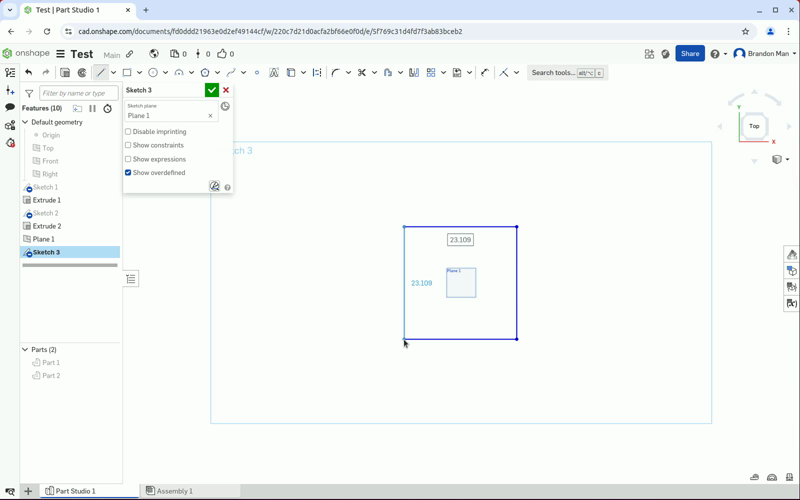
mouse_move(423, 269)
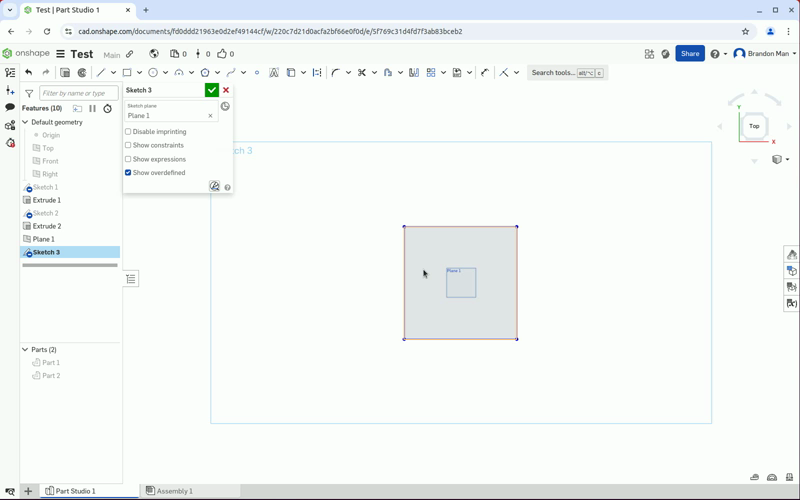
click(423, 269)
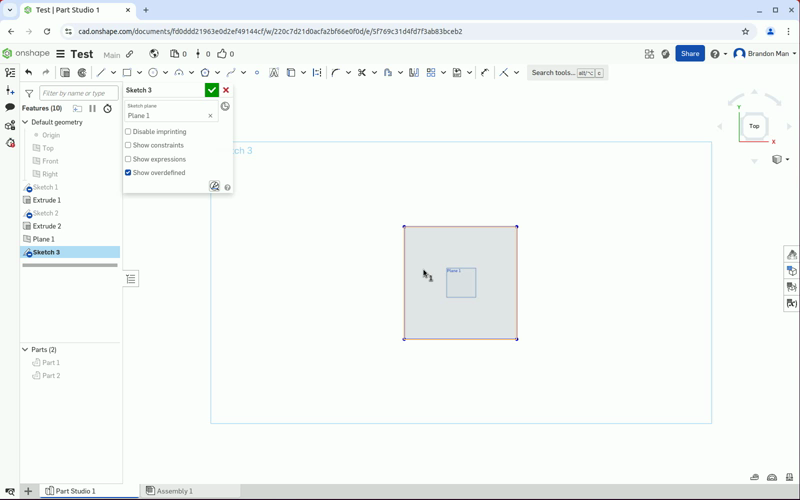
mouse_move(73, 352)
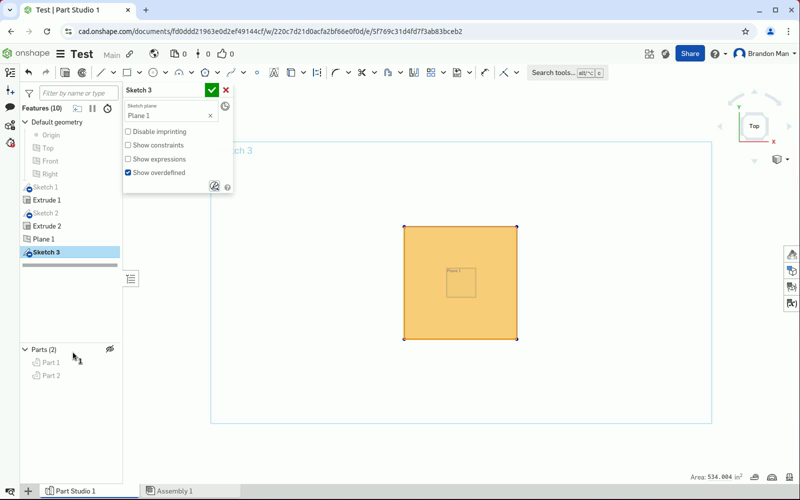
key(shift+y)
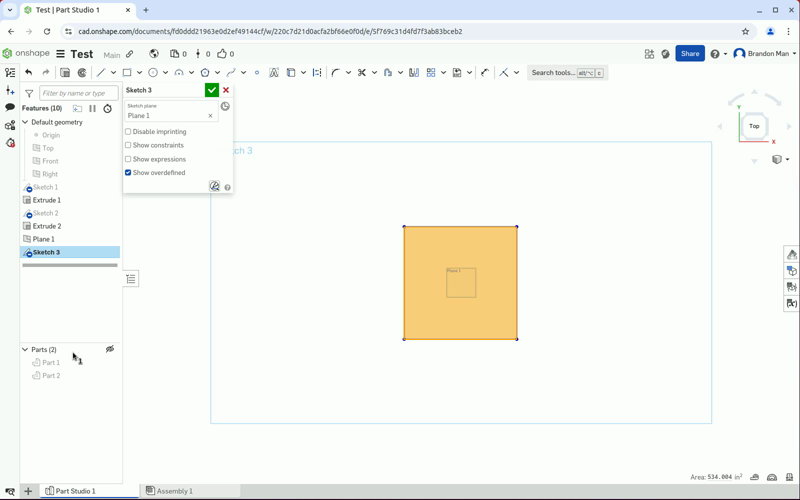
key(shift+e)
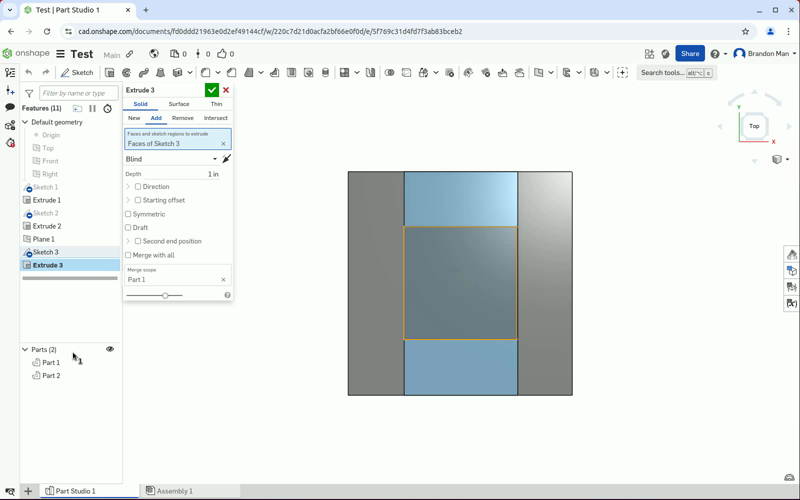
mouse_move(143, 106)
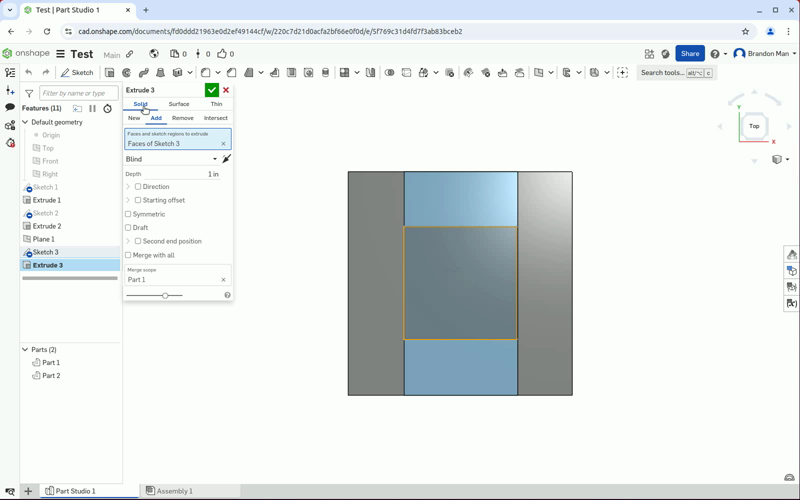
click(143, 106)
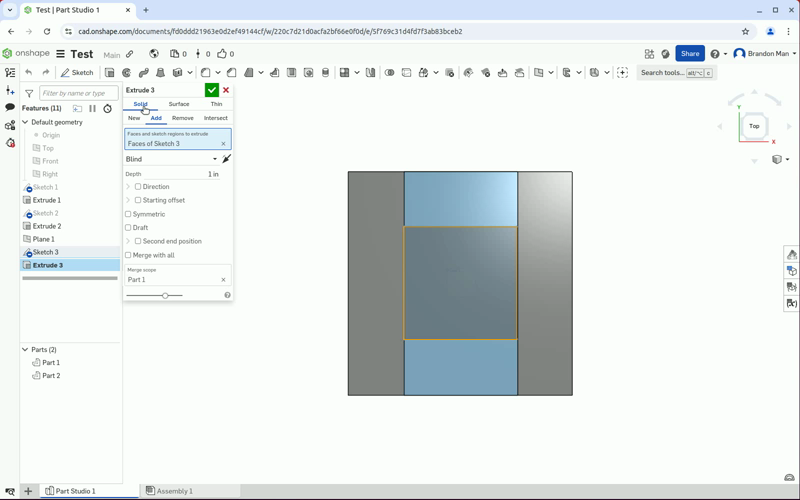
mouse_move(137, 120)
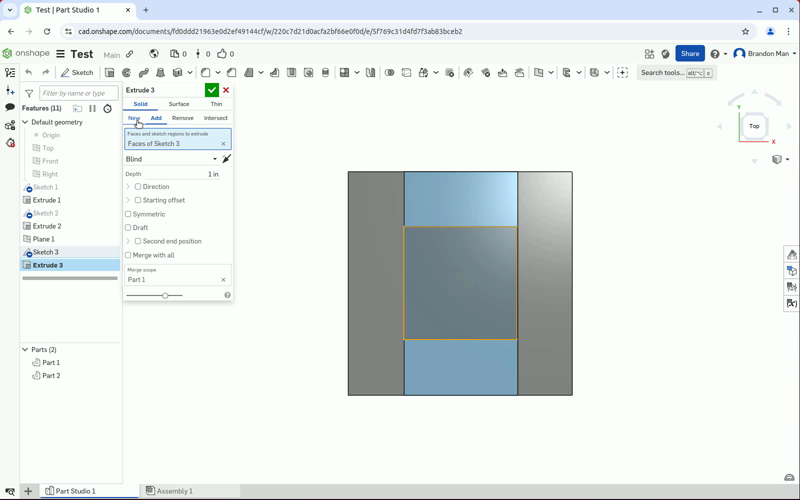
click(137, 120)
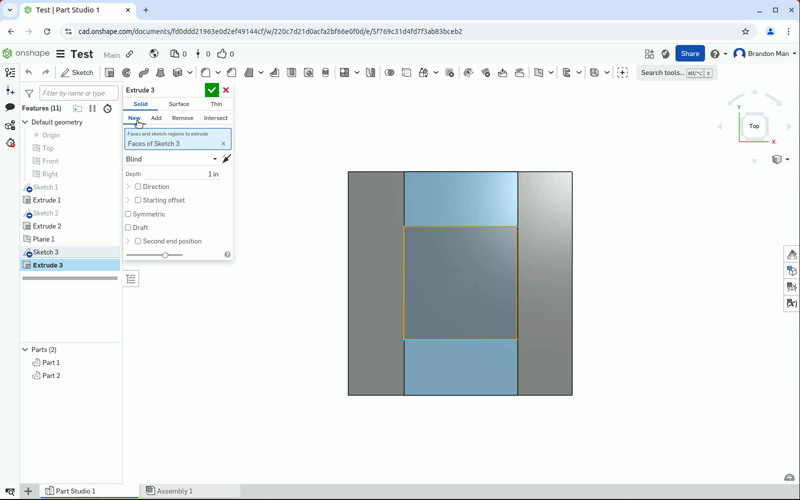
key(tab, 4)
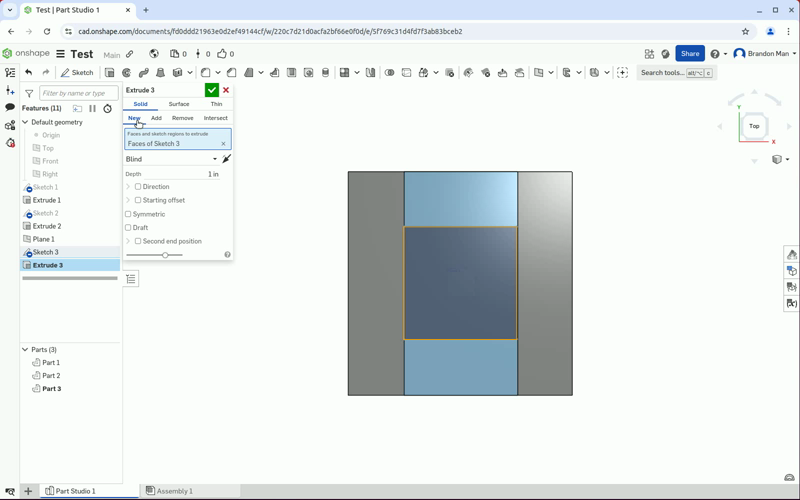
text(7.703)
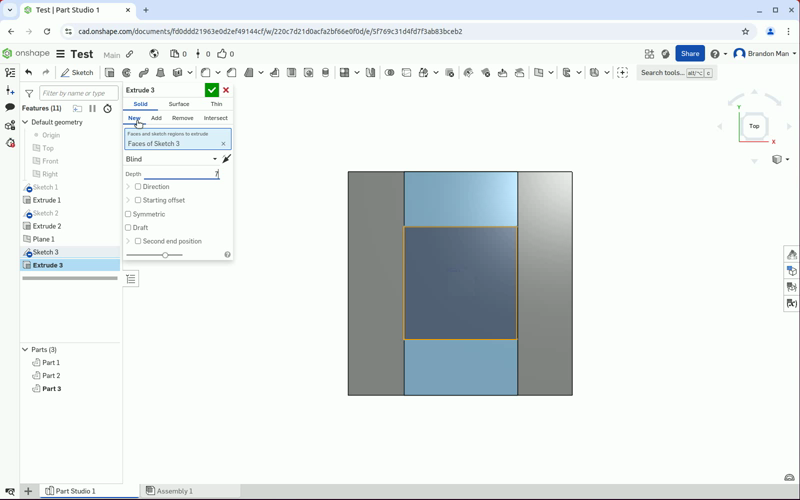
key(enter)
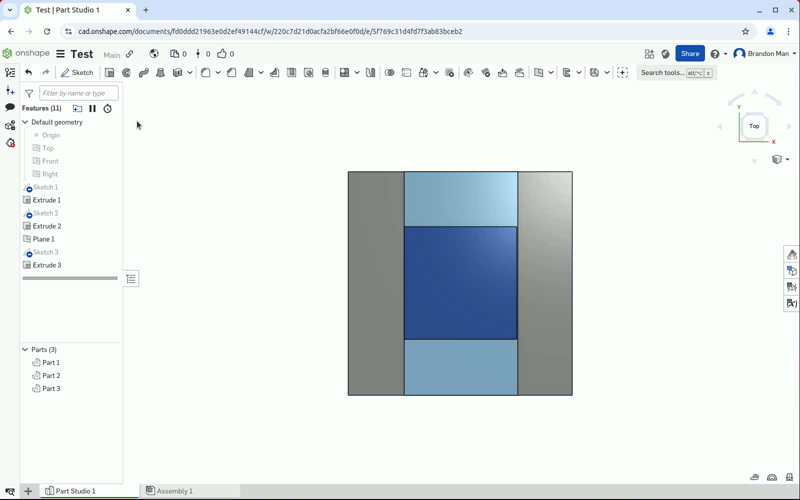
key(shift+h)
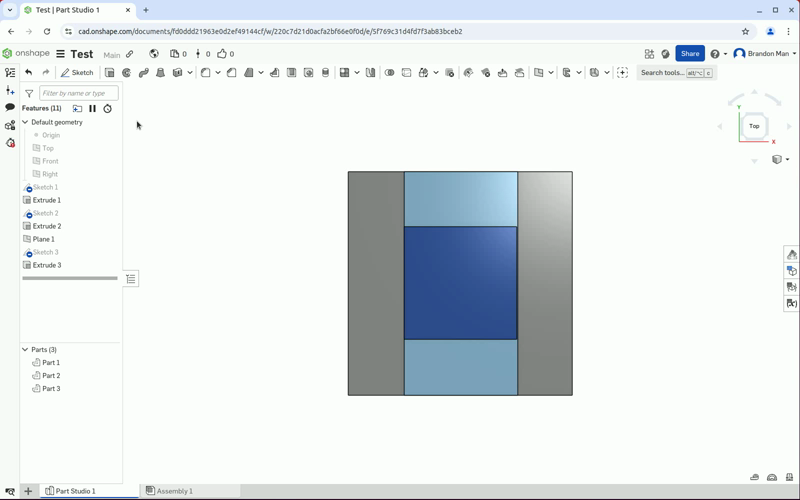
key(shift+h)
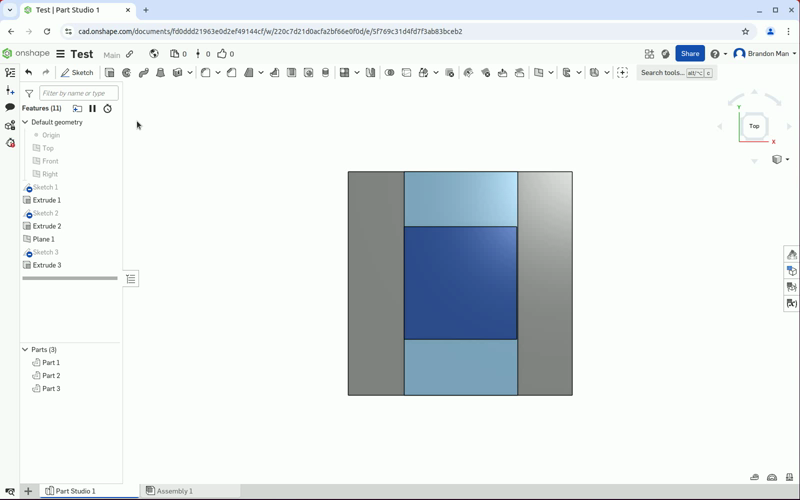
key(shift+7)
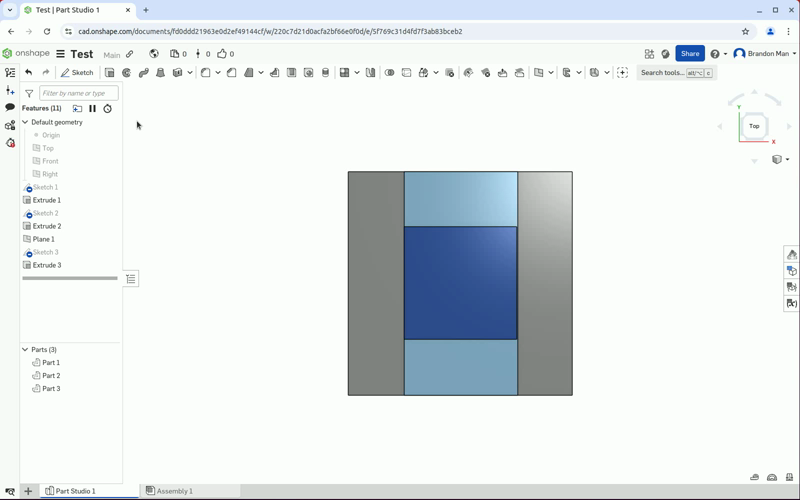
key(up, 3)
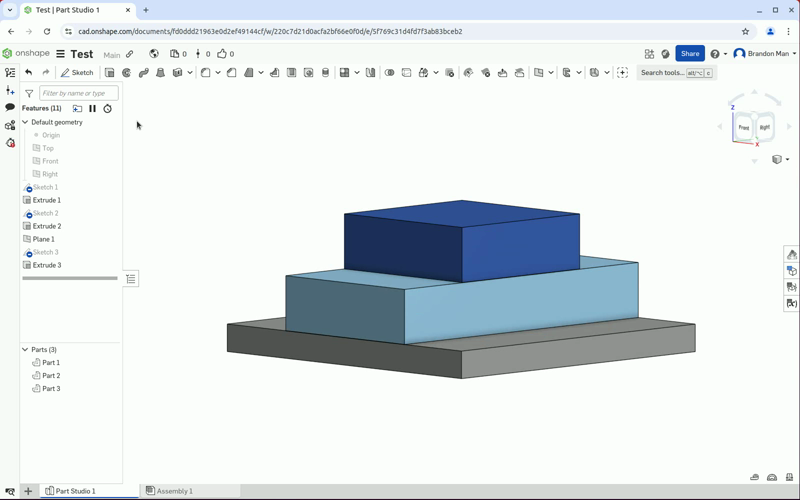
key(left, 3)
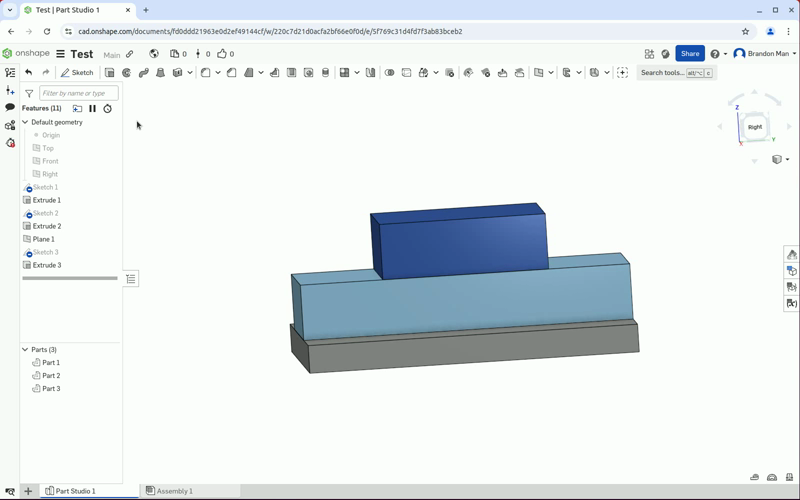
key(right, 3)
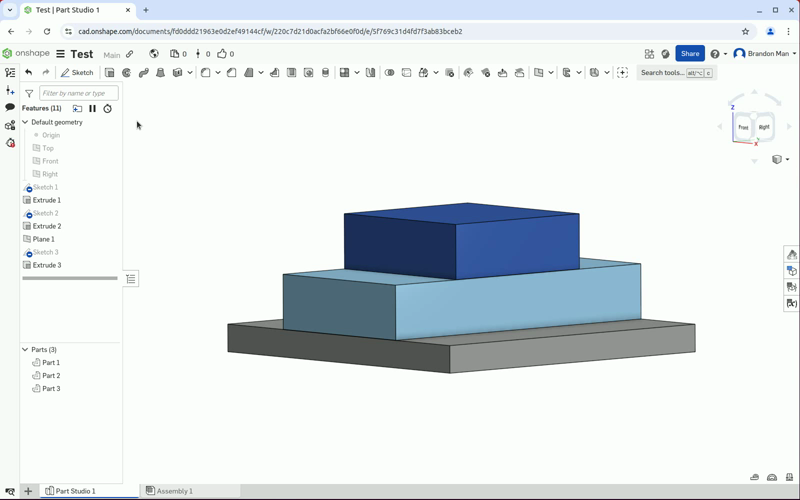
key(down, 3)
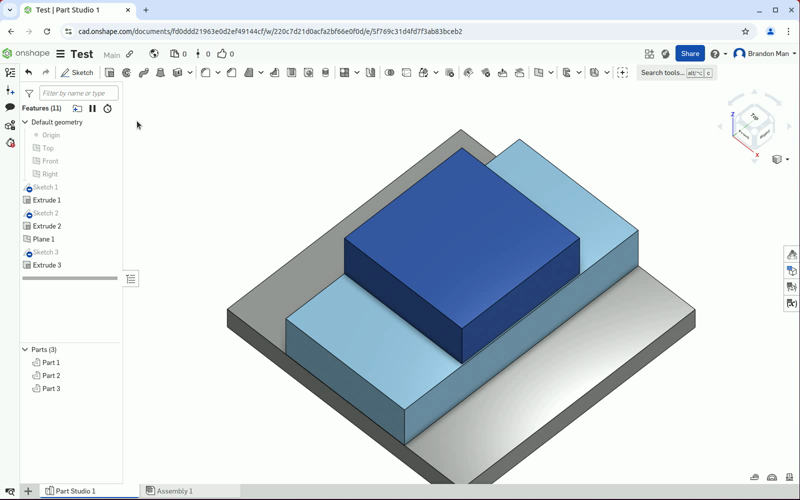
mouse_move(73, 189)
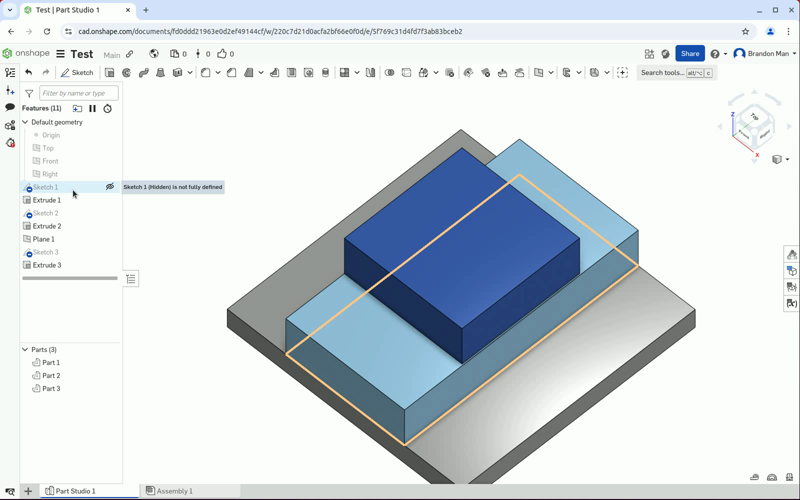
click(73, 189)